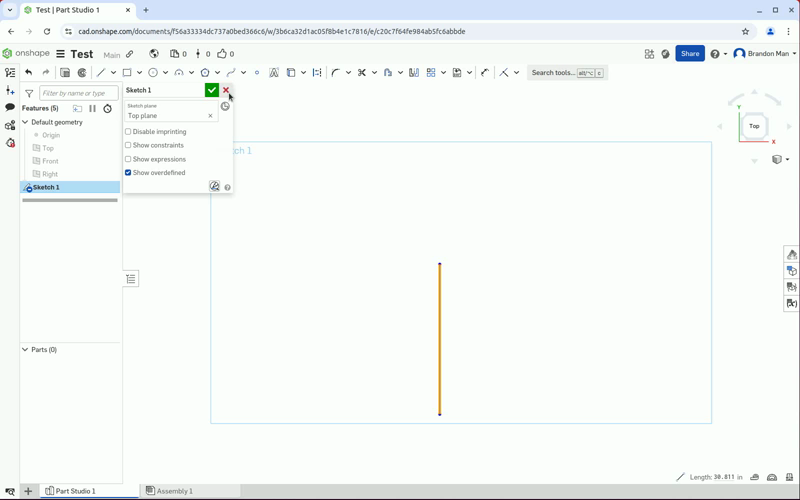
key(shift+h)
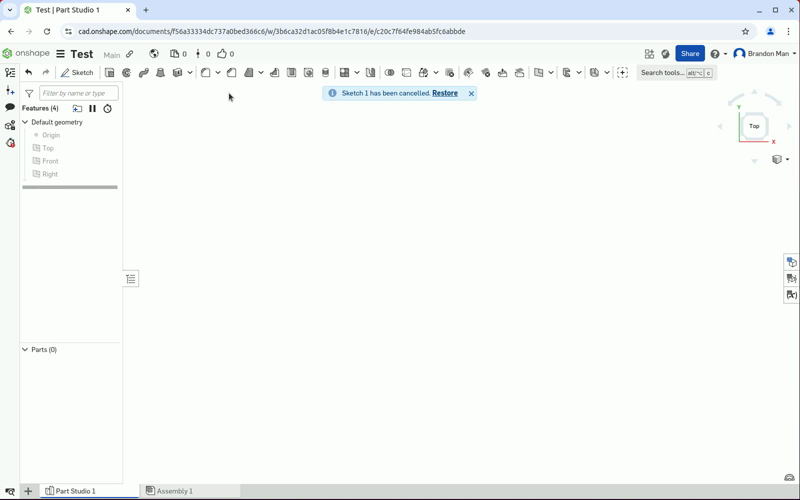
mouse_move(73, 352)
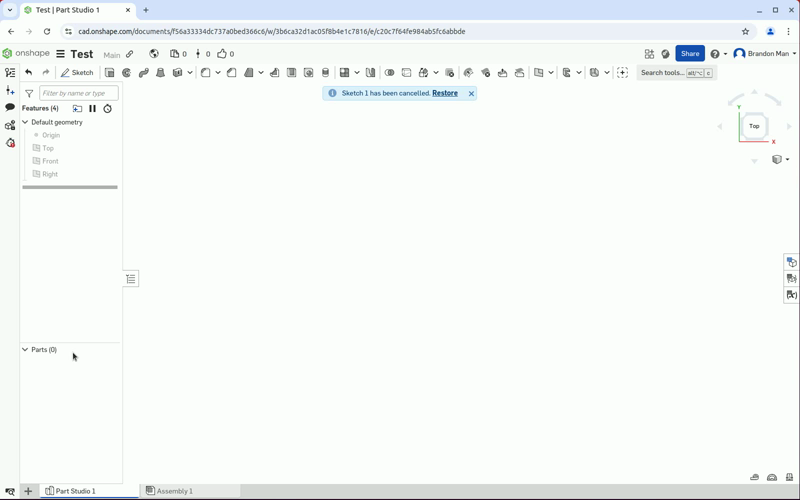
key(y)
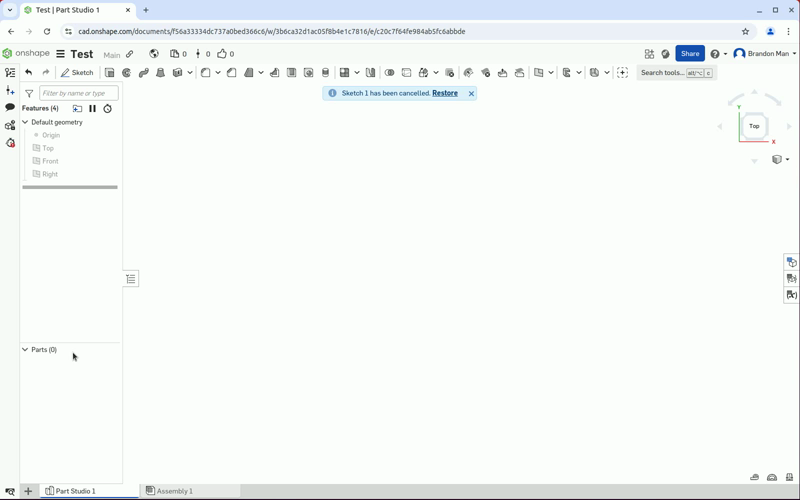
key(shift+p)
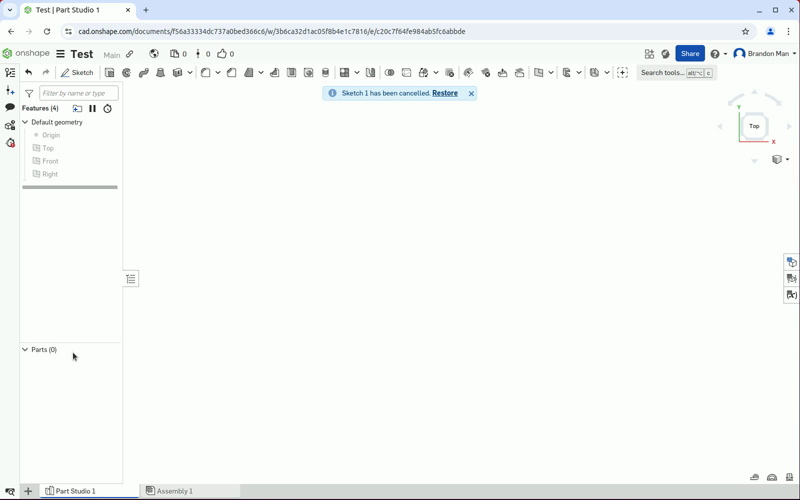
key(space)
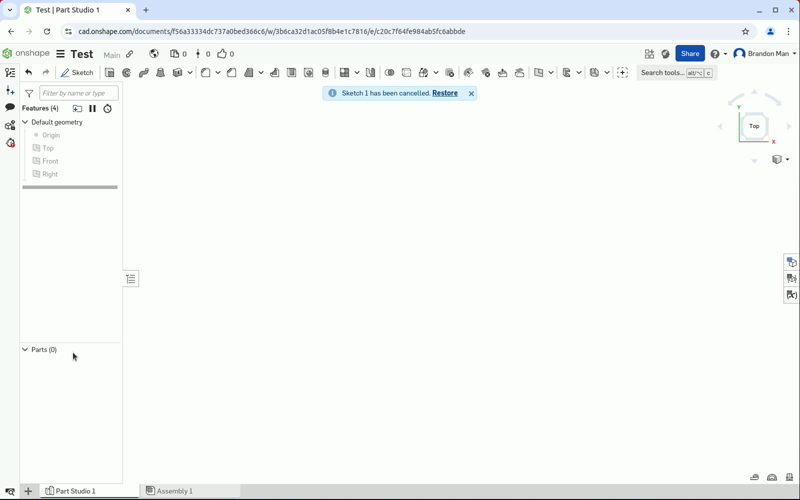
key_down(shift)
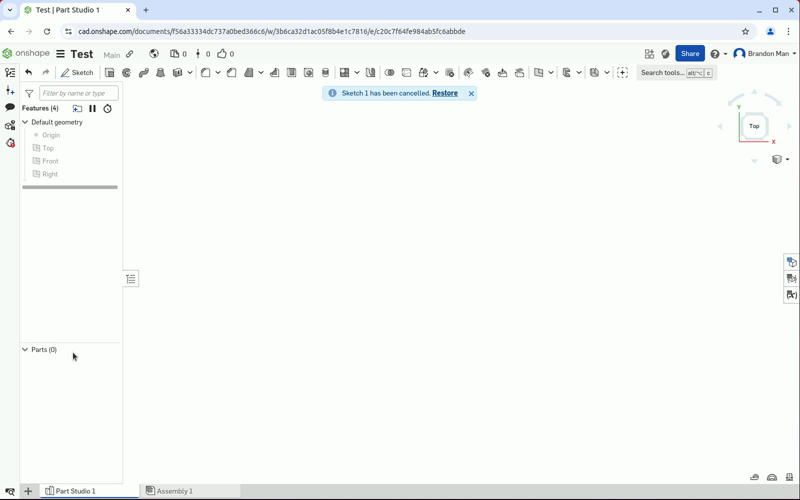
key(up)
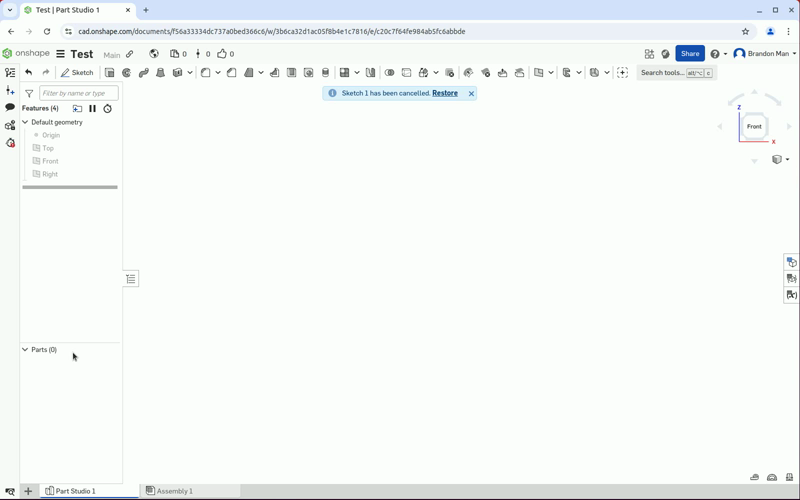
key_up(shift)
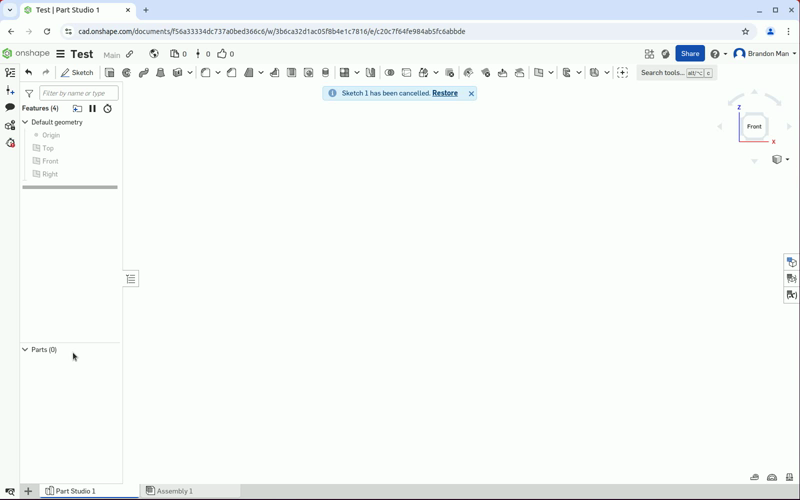
mouse_move(73, 352)
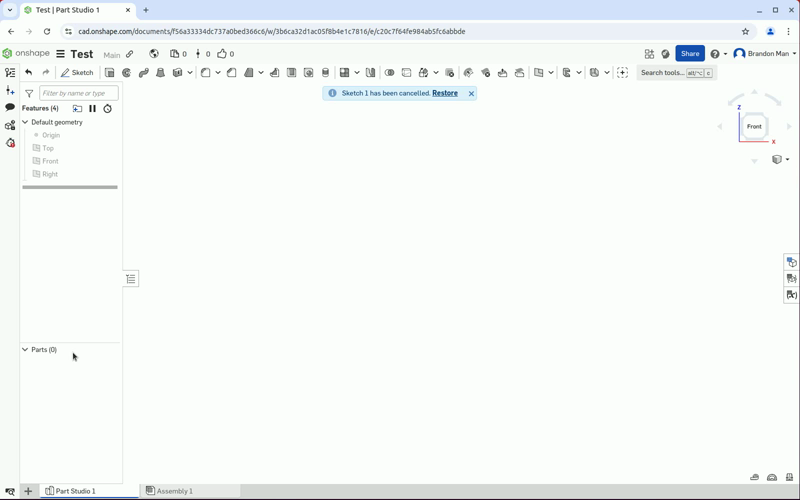
key(shift+y)
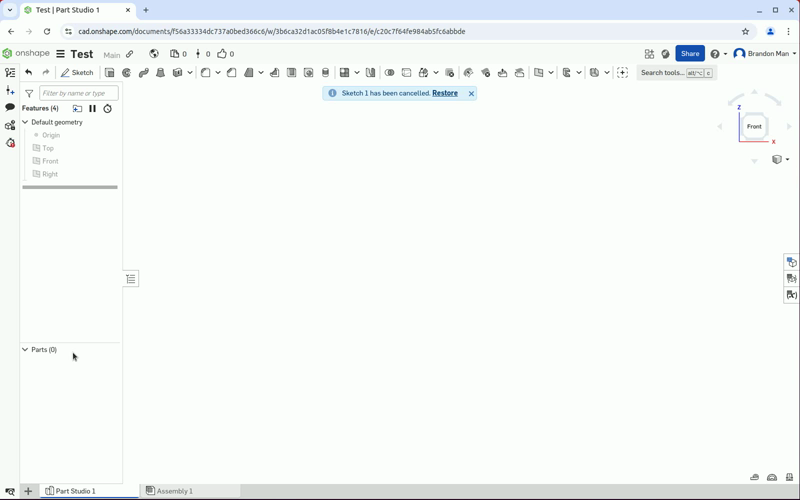
key(shift+s)
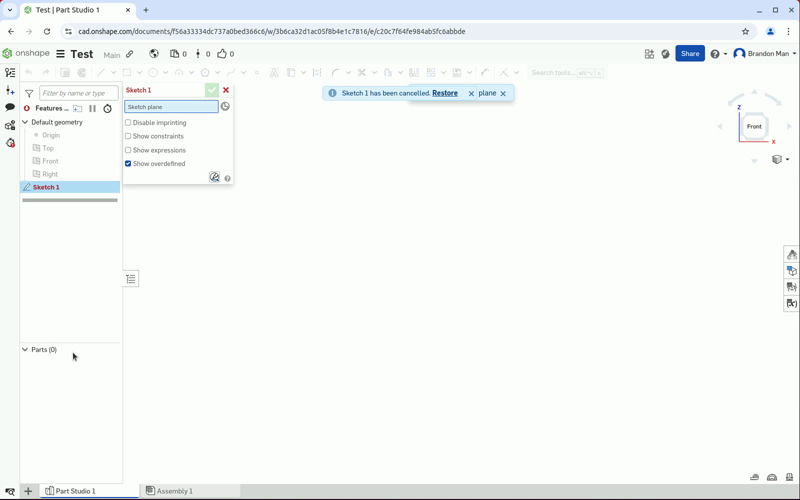
mouse_move(73, 163)
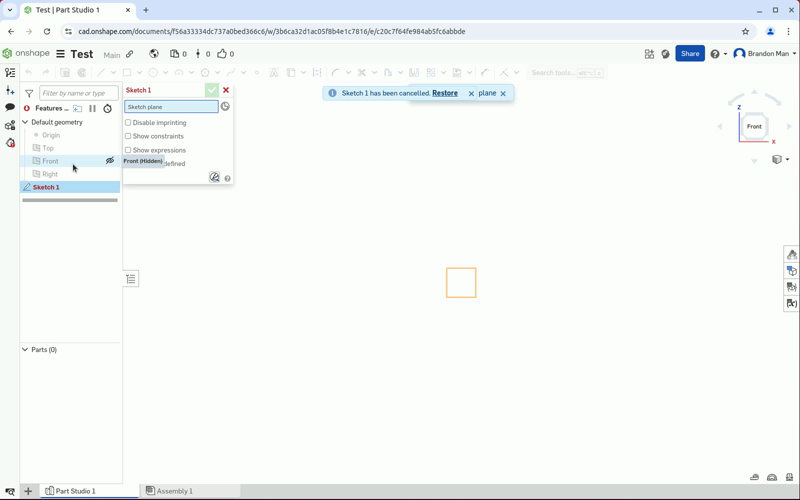
click(73, 163)
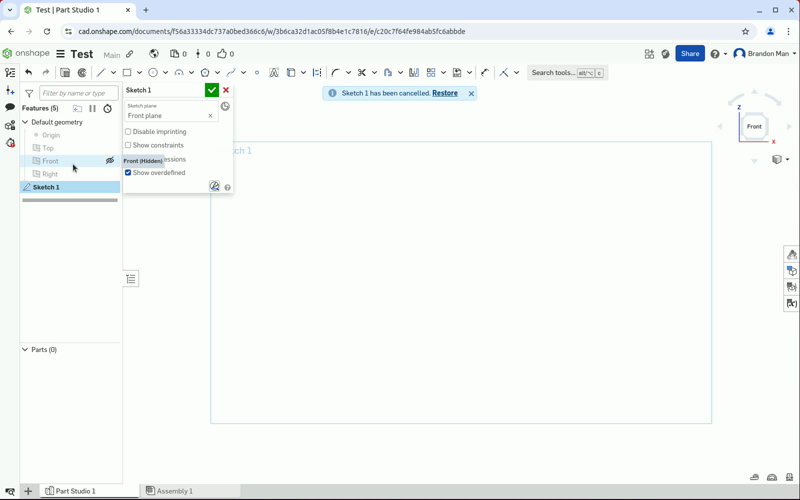
mouse_move(73, 352)
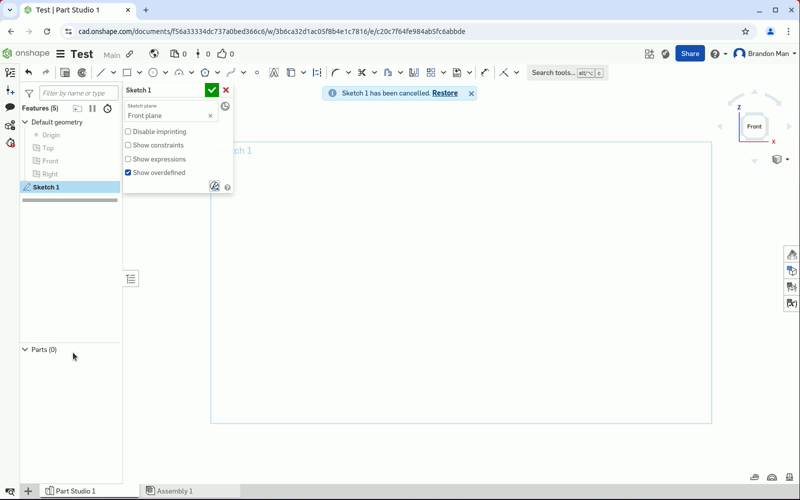
key(y)
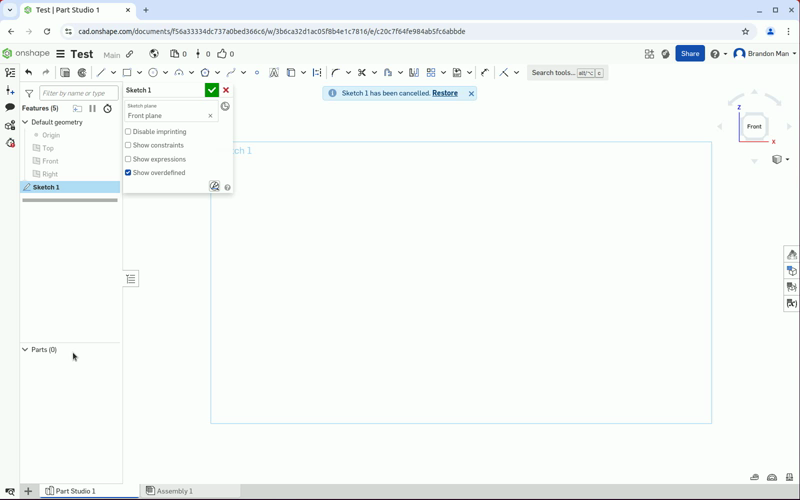
key(l)
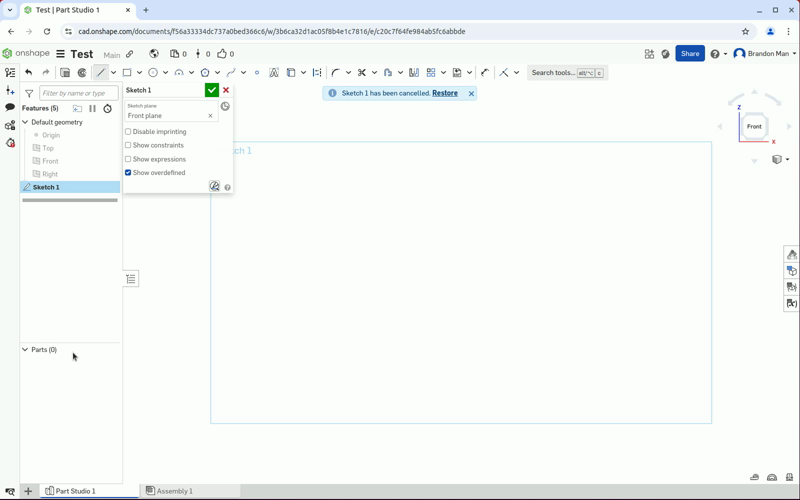
key_down(shift)
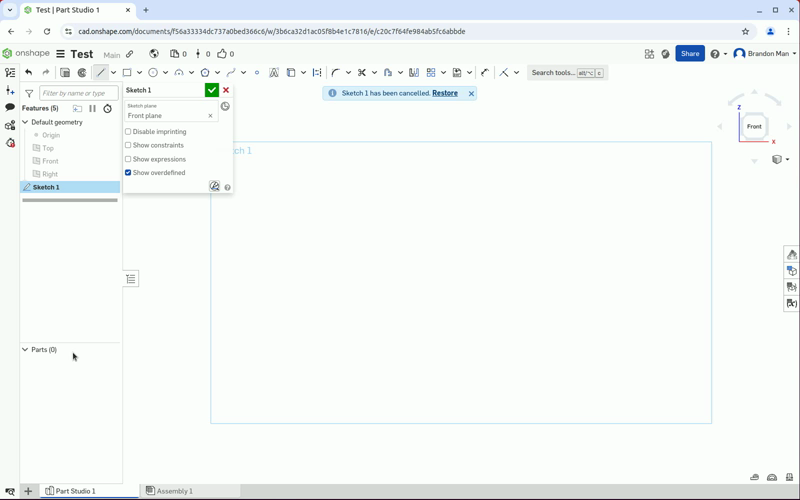
mouse_move(348, 282)
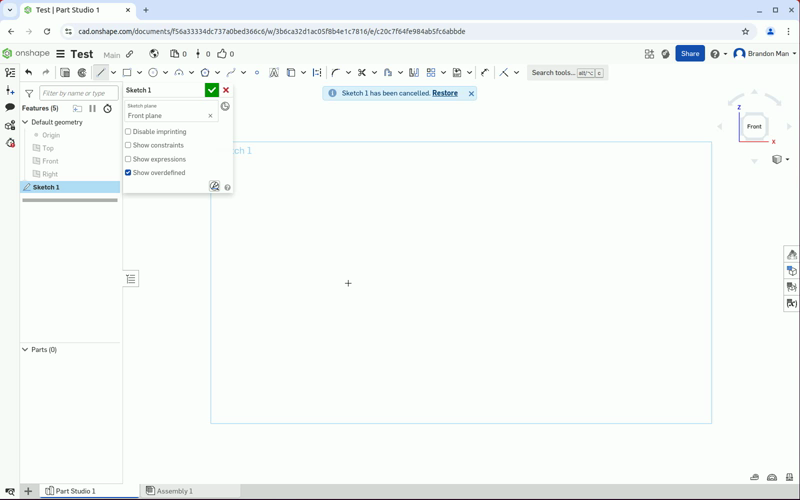
click(348, 282)
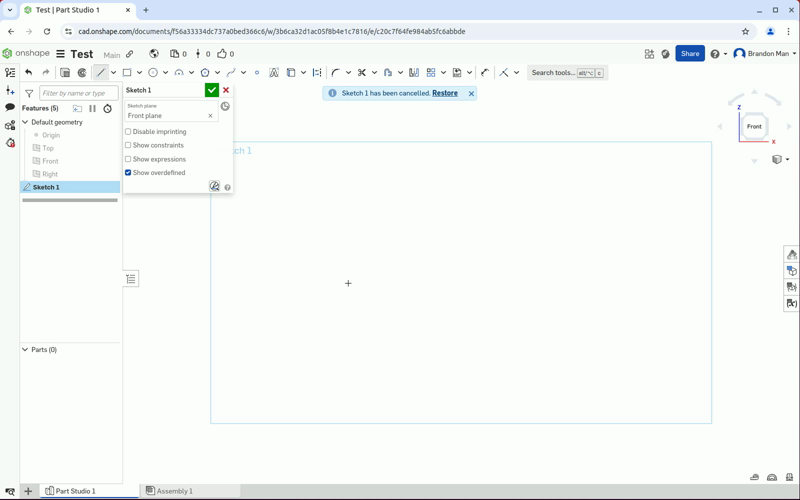
key_up(shift)
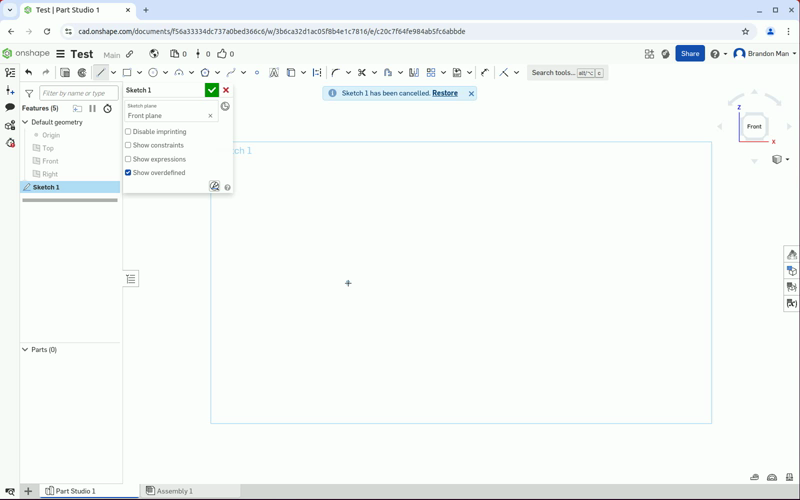
key_down(shift)
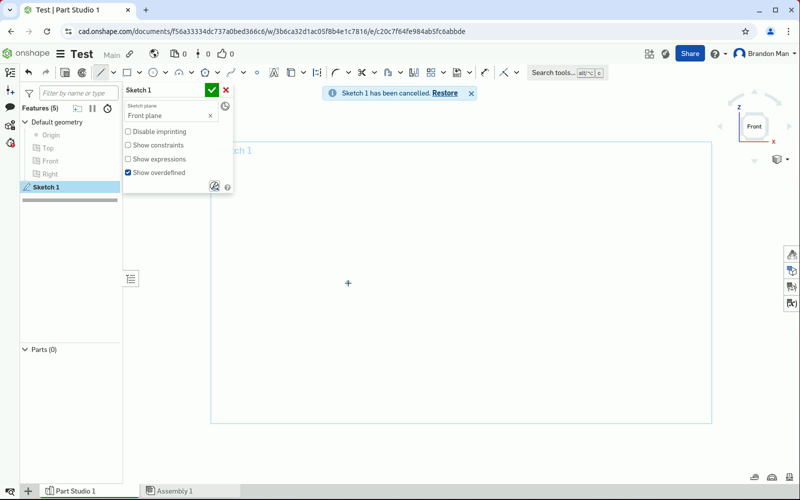
mouse_move(460, 282)
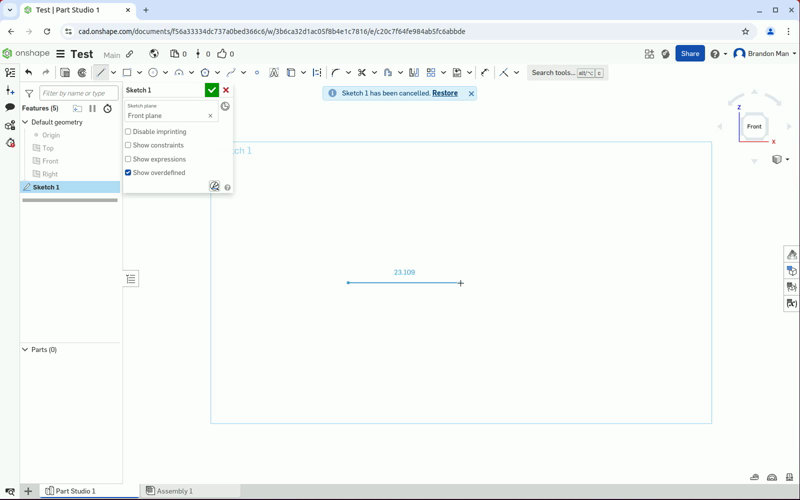
click(460, 282)
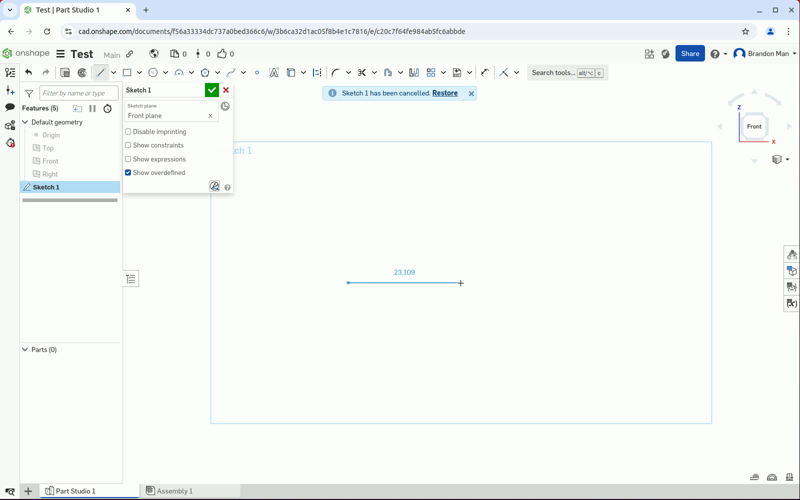
key_up(shift)
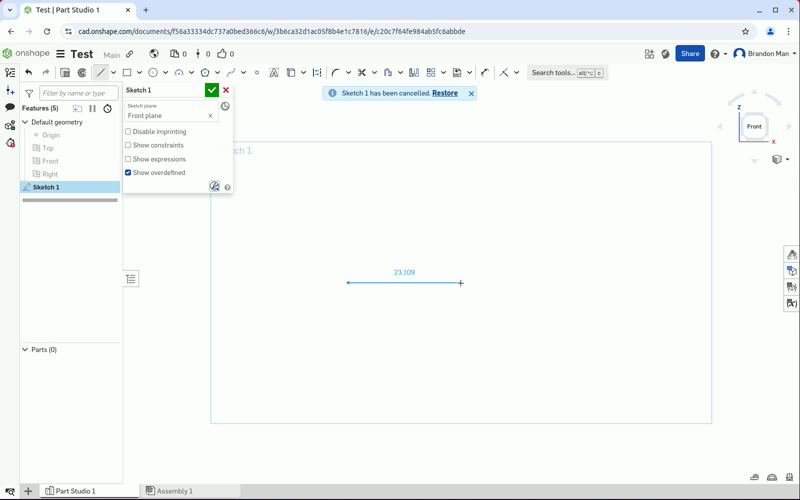
key_down(shift)
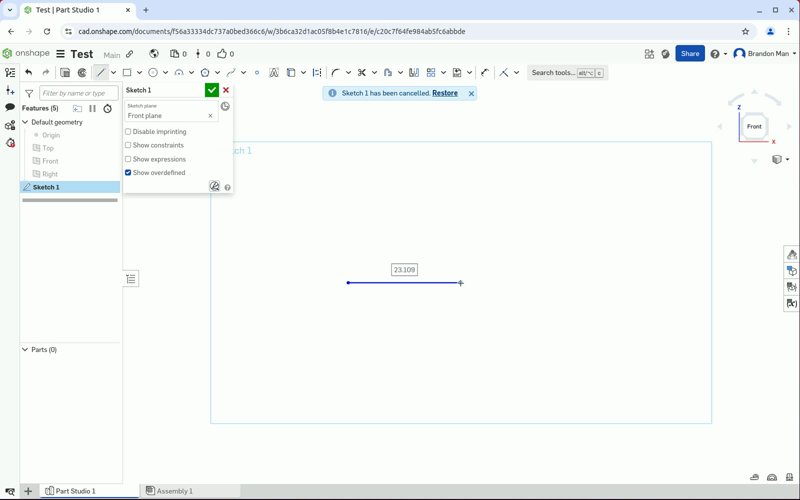
mouse_move(460, 196)
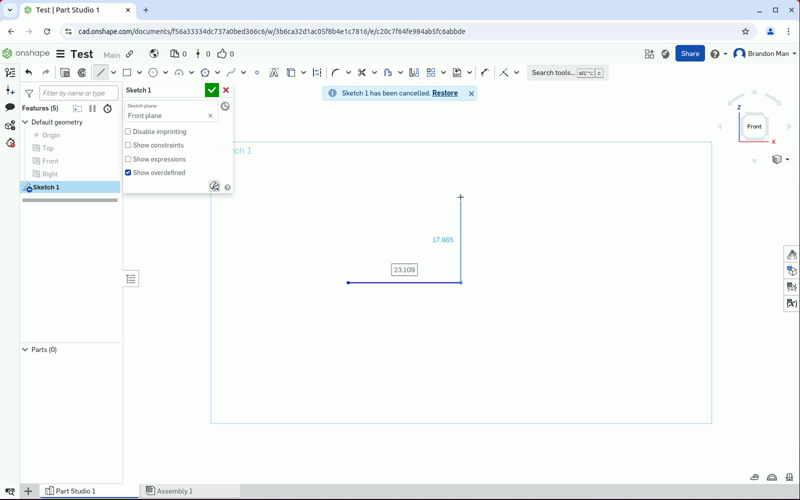
click(460, 196)
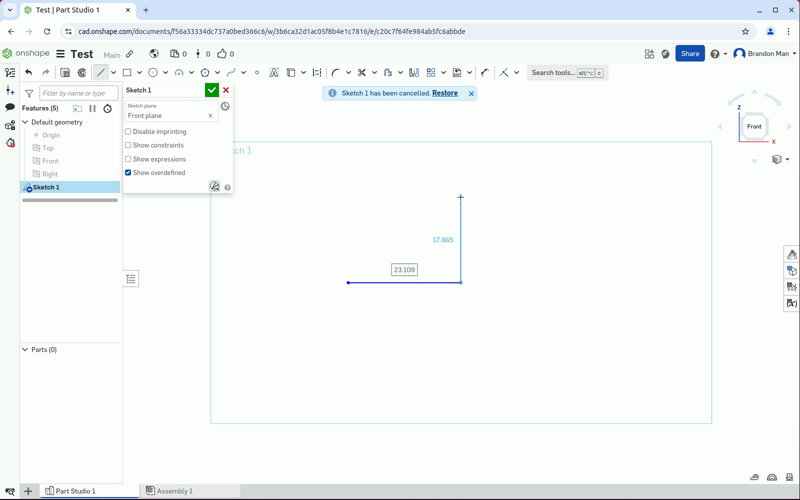
key_up(shift)
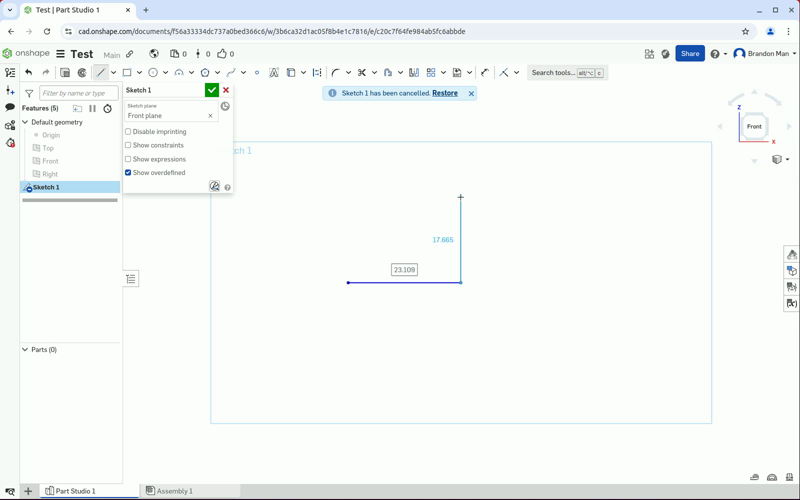
key_down(shift)
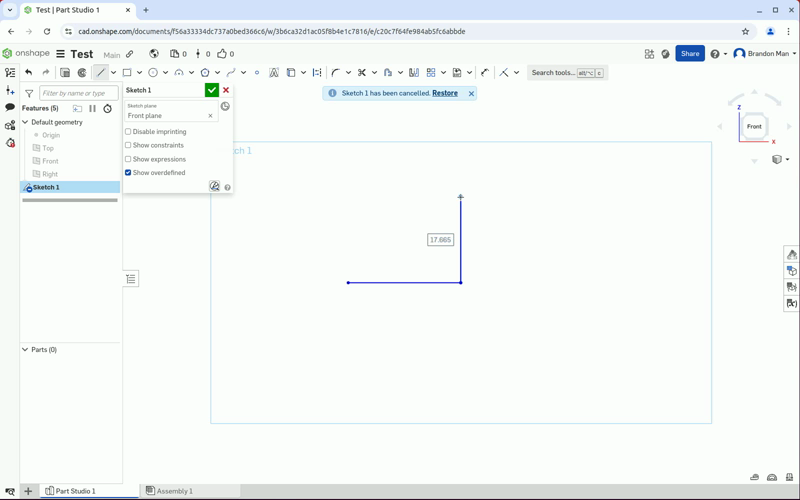
mouse_move(348, 196)
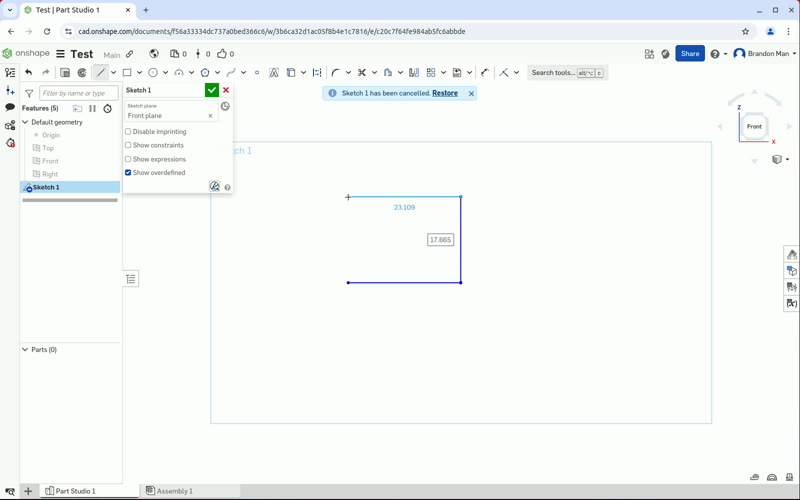
click(348, 196)
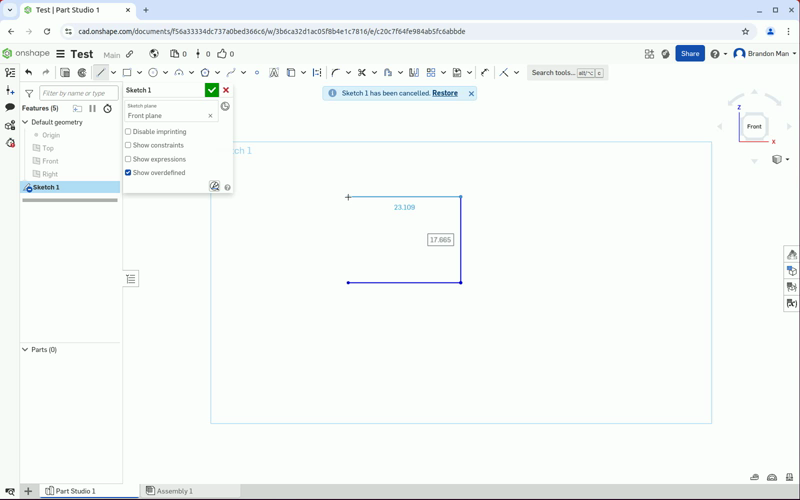
key_up(shift)
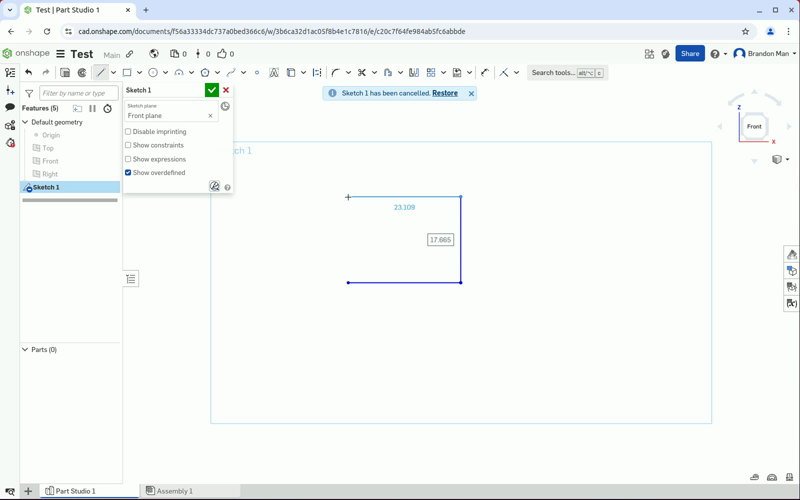
key_down(shift)
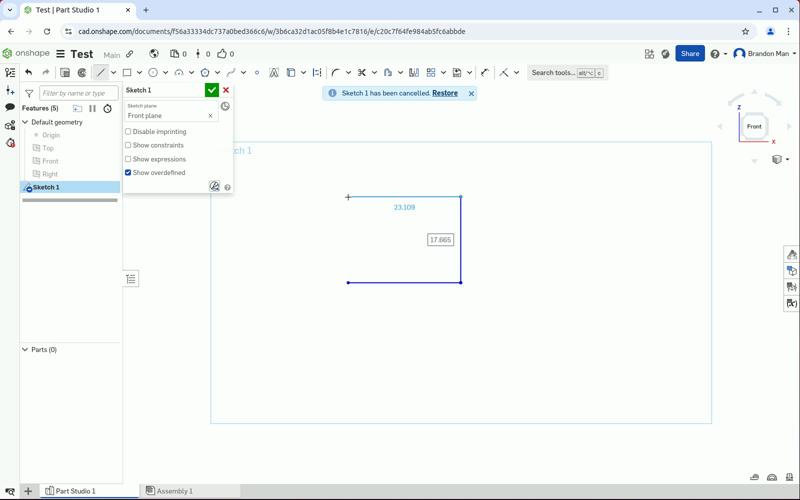
mouse_move(348, 282)
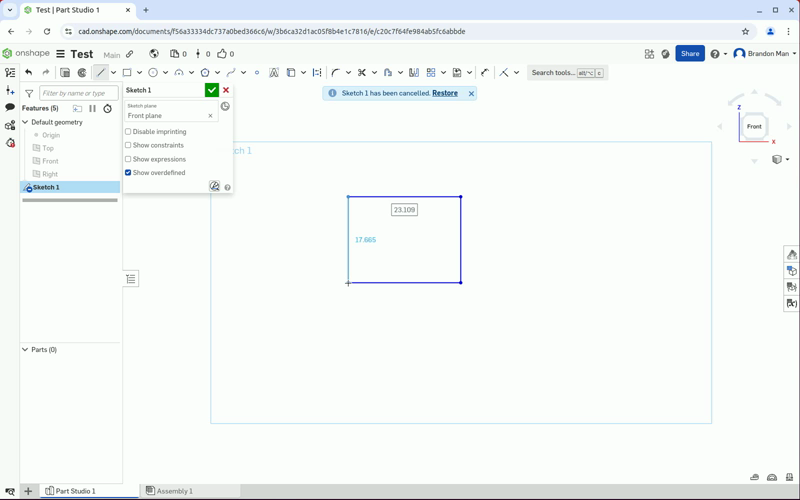
key_up(shift)
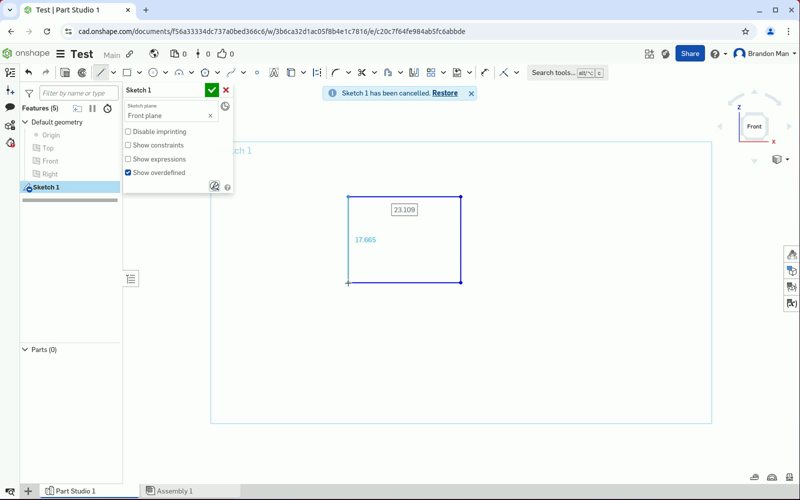
click(348, 282)
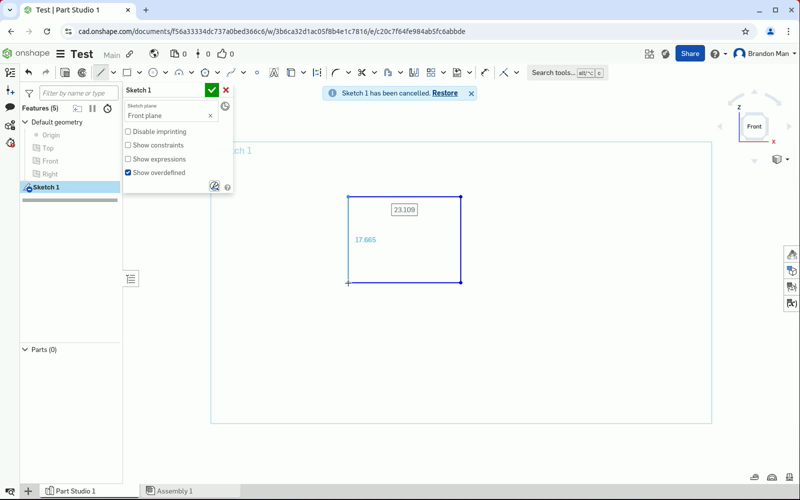
key(esc)
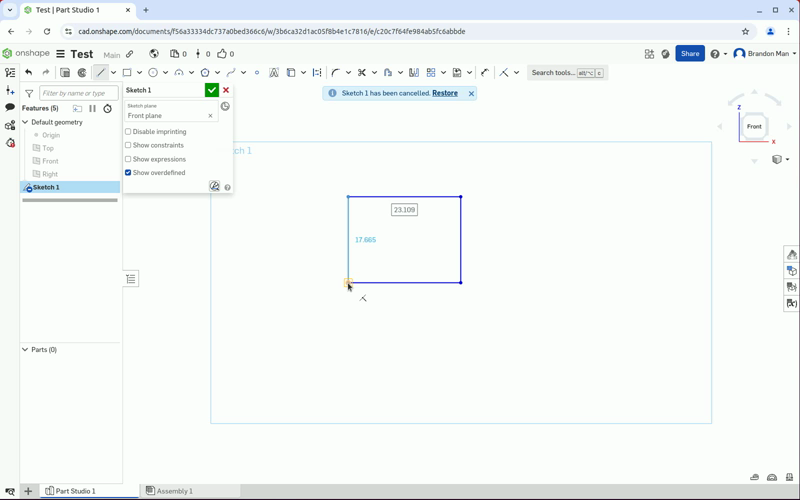
mouse_move(366, 220)
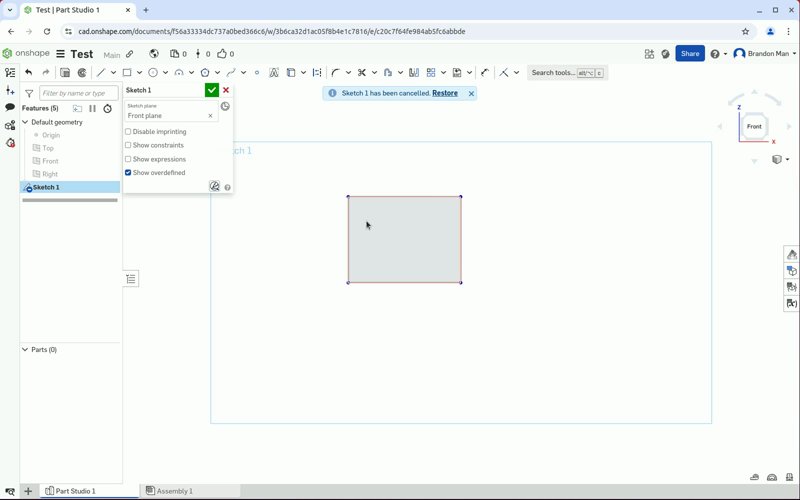
click(366, 220)
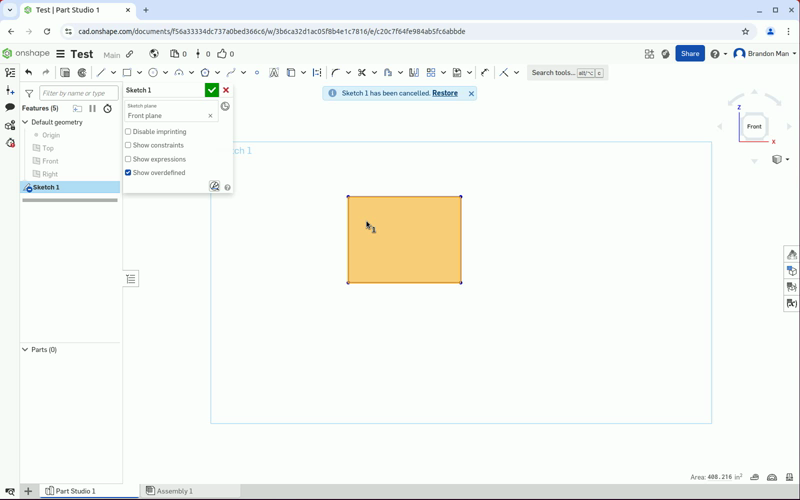
mouse_move(73, 352)
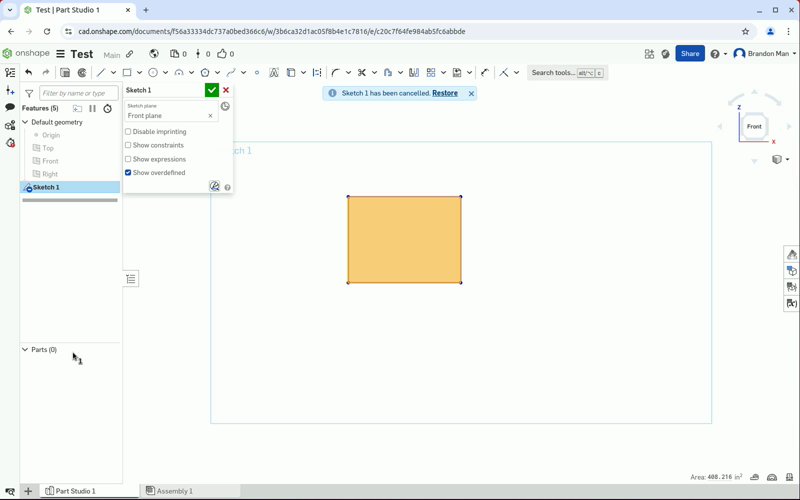
key(shift+y)
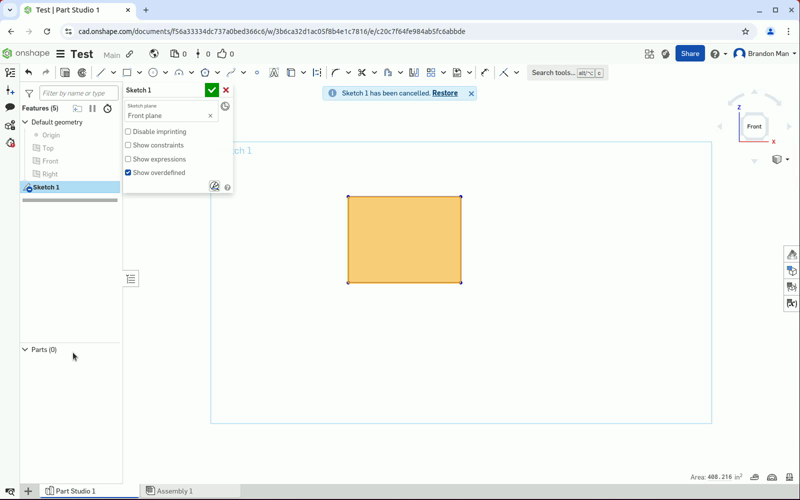
key(shift+e)
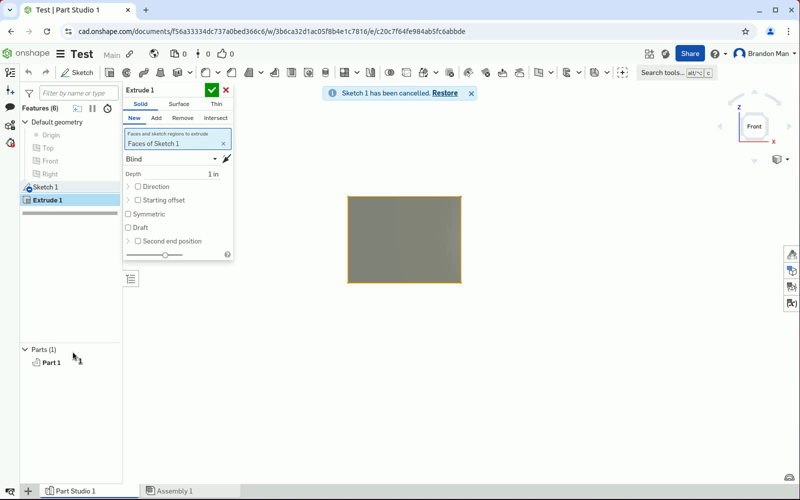
mouse_move(143, 106)
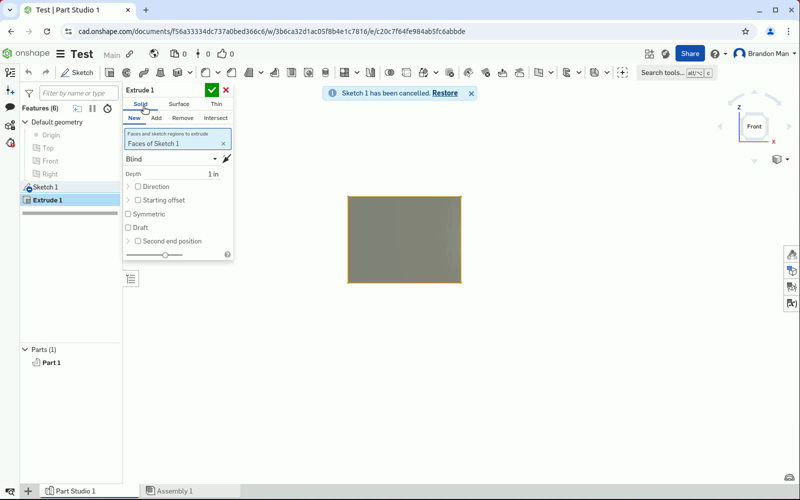
click(143, 106)
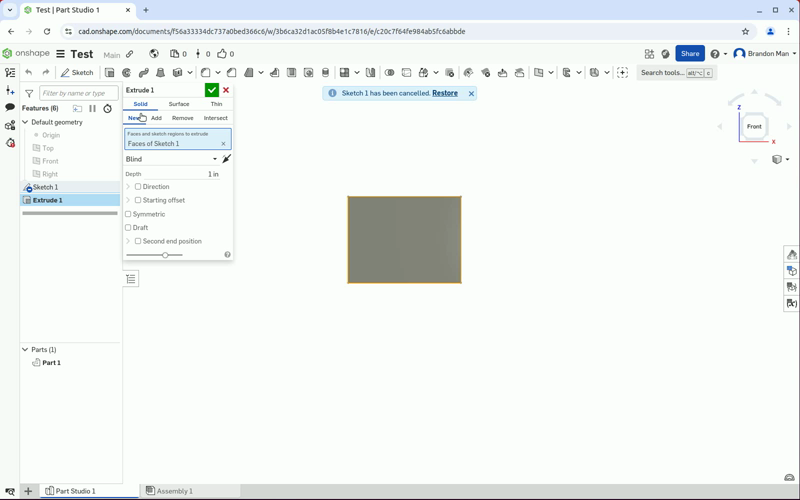
mouse_move(137, 120)
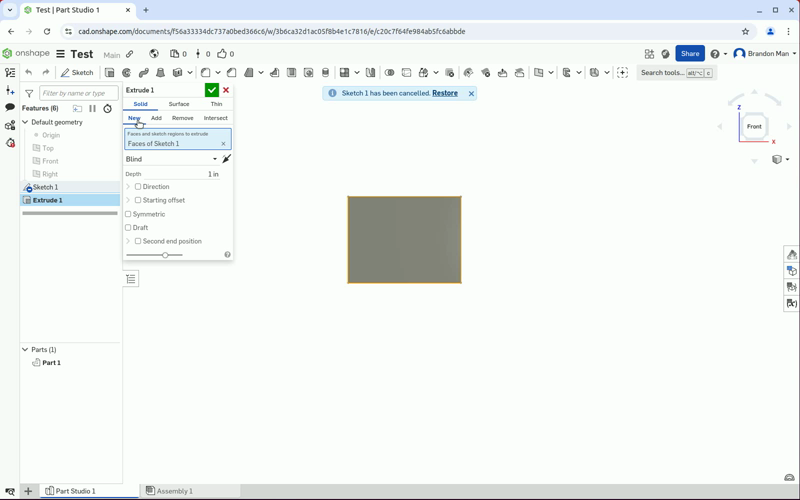
click(137, 120)
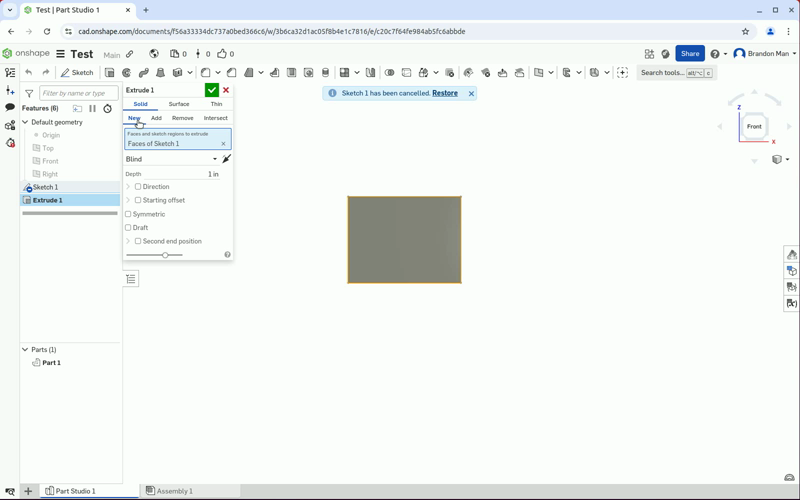
key(tab, 4)
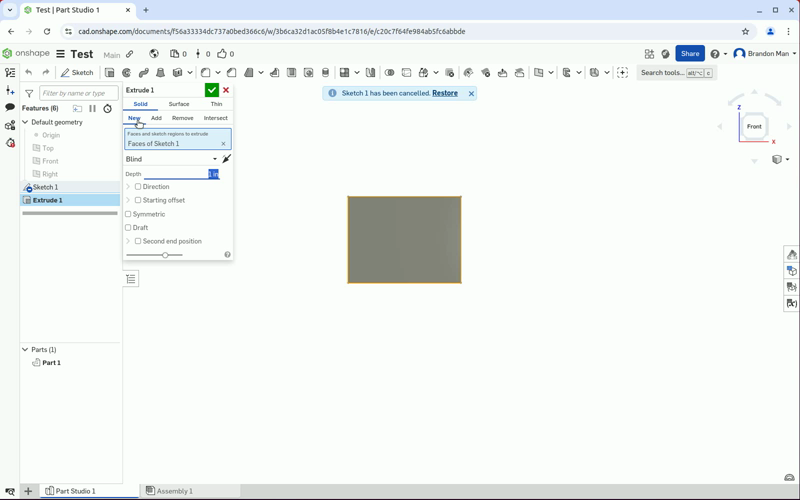
text(6.018)
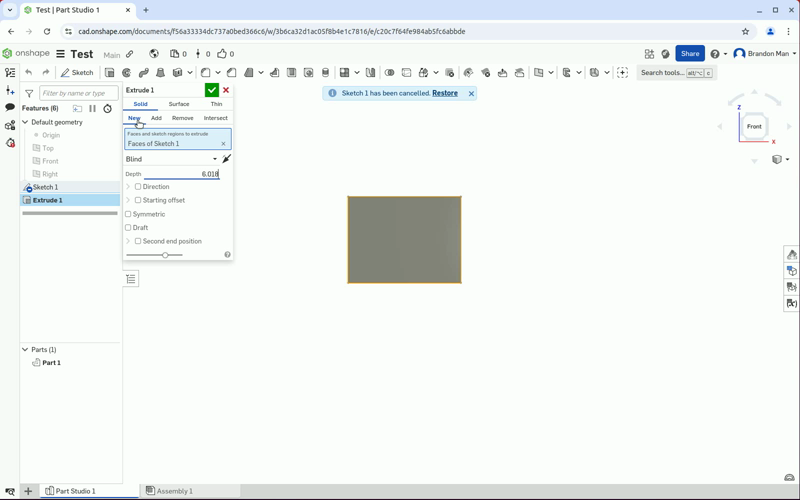
key(enter)
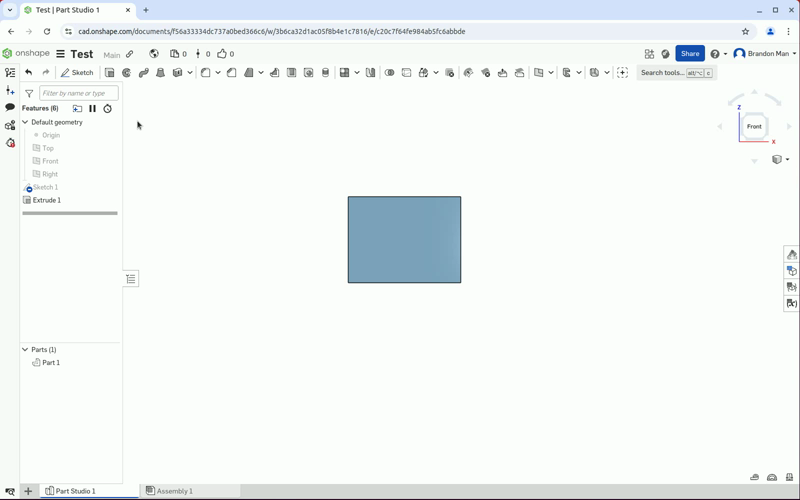
key(shift+h)
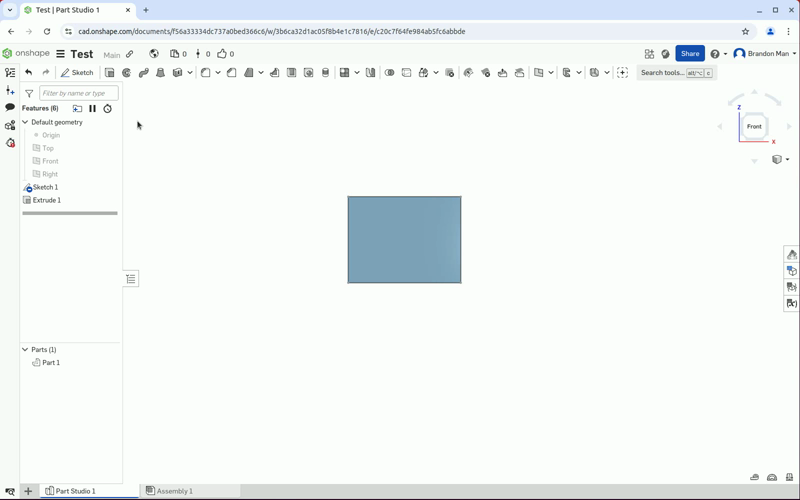
key(shift+h)
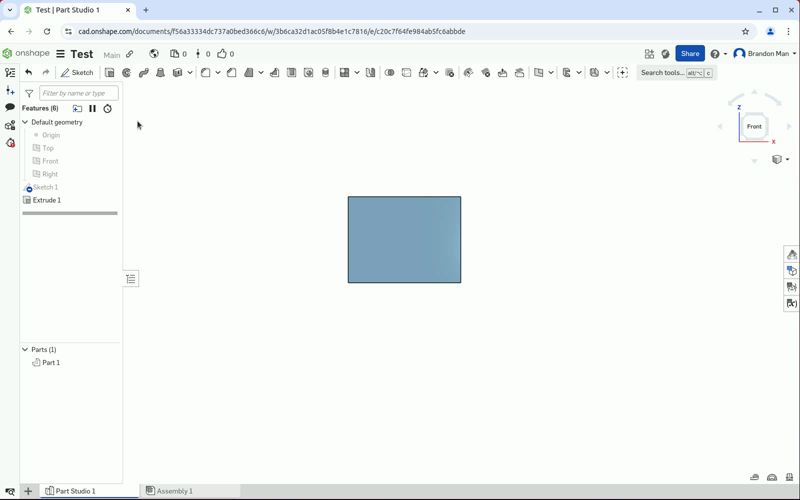
mouse_move(73, 189)
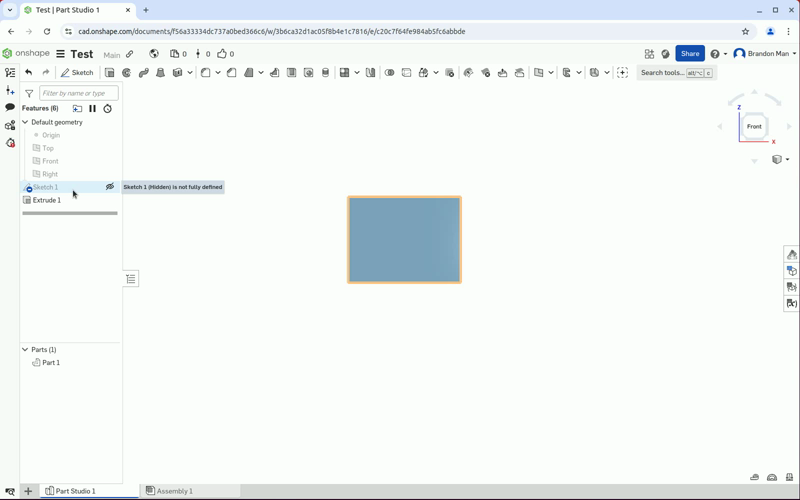
click(73, 189)
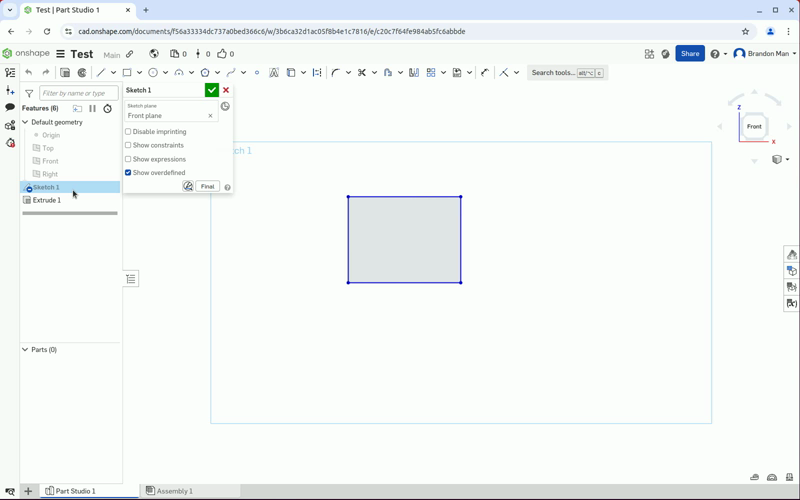
mouse_move(229, 92)
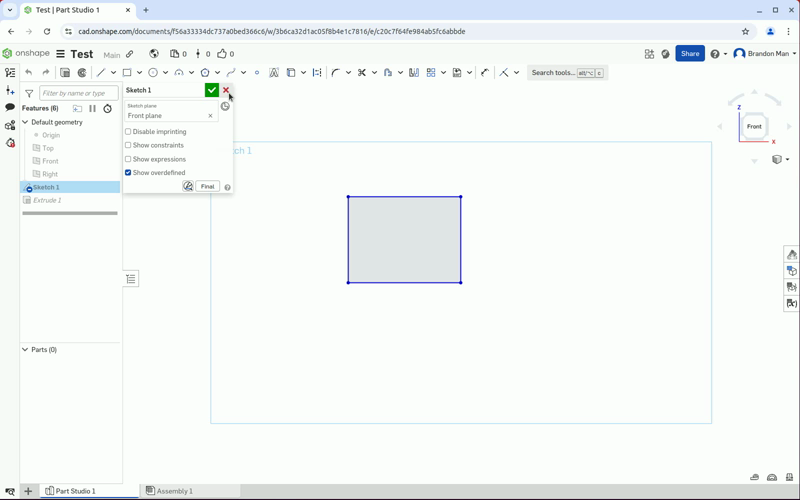
click(229, 92)
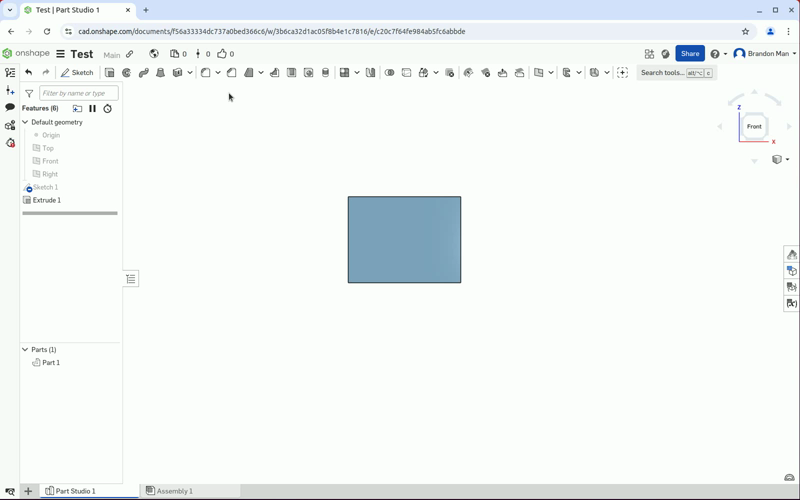
mouse_move(541, 75)
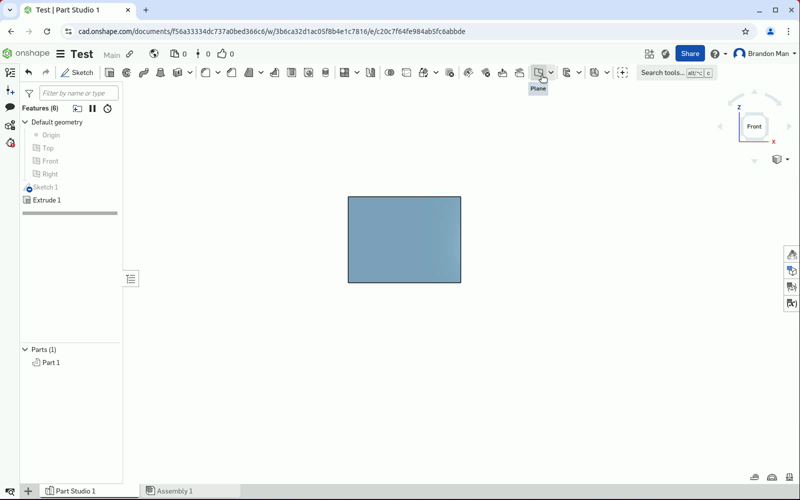
click(541, 75)
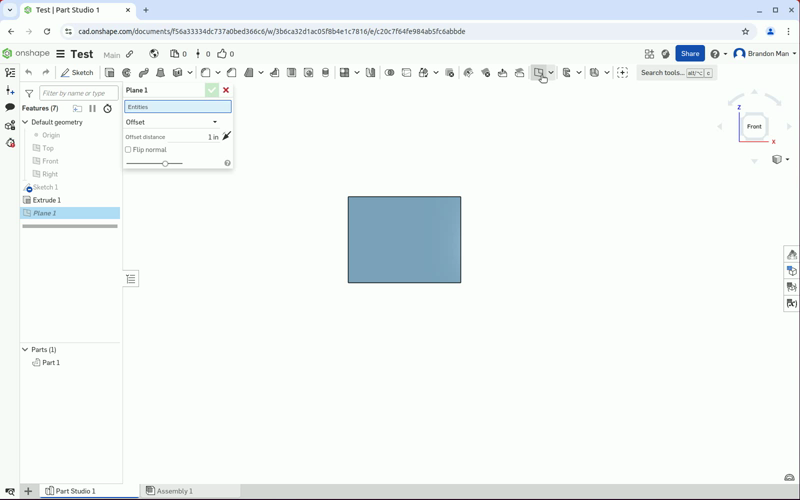
mouse_move(73, 163)
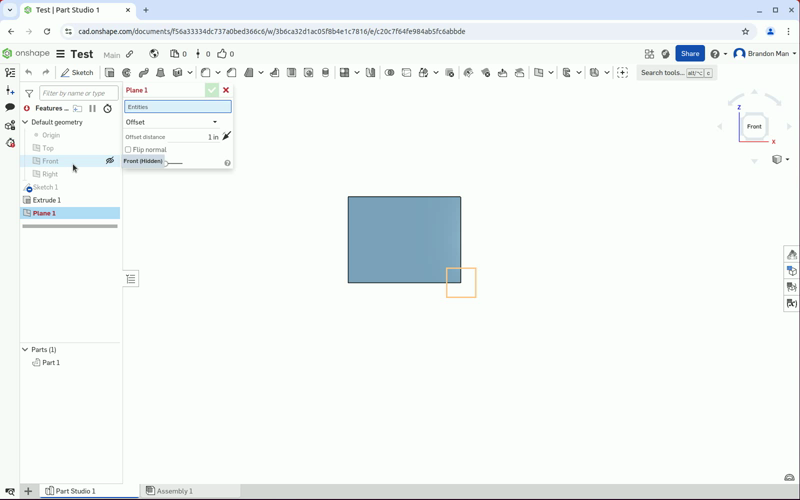
click(73, 163)
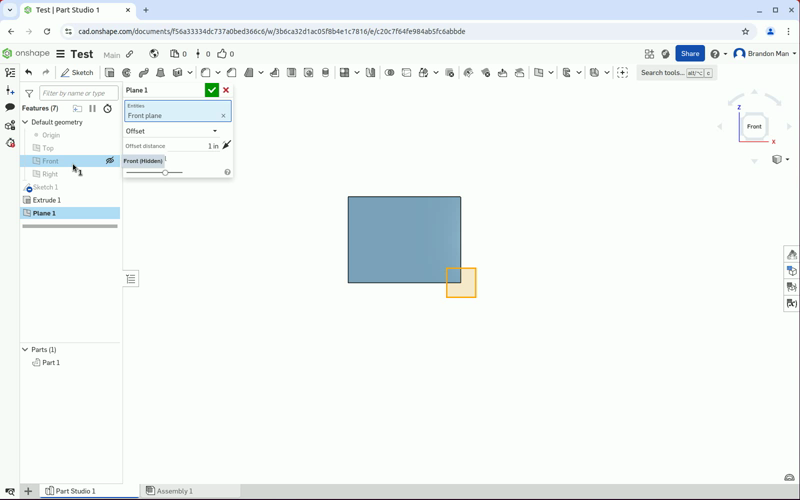
key(tab, 2)
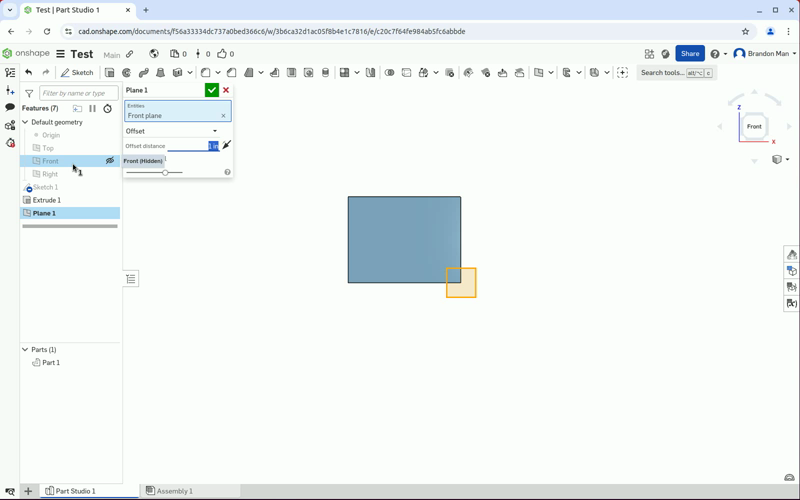
text(6.008)
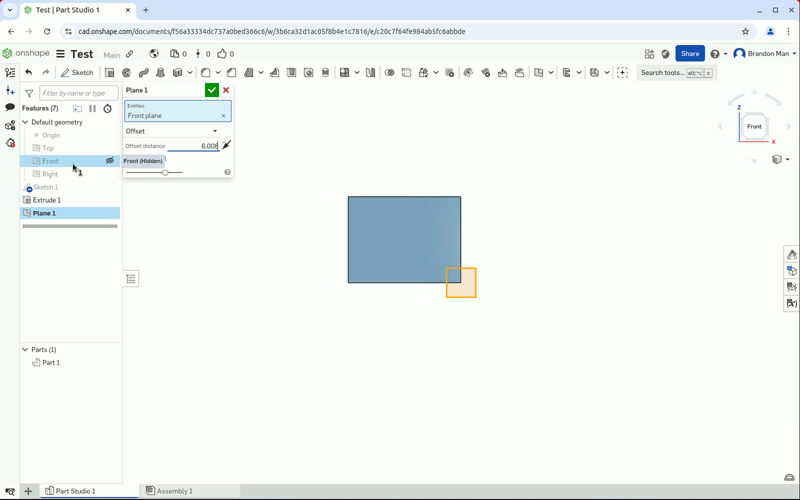
key(enter, 2)
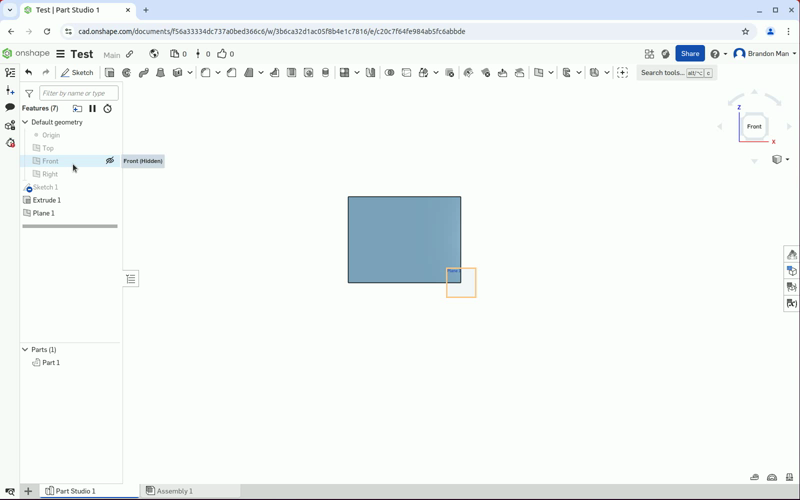
key(shift+s)
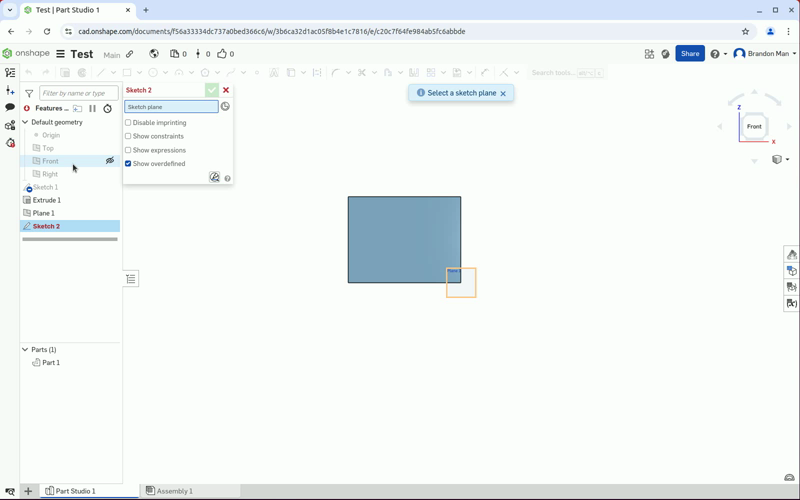
mouse_move(73, 215)
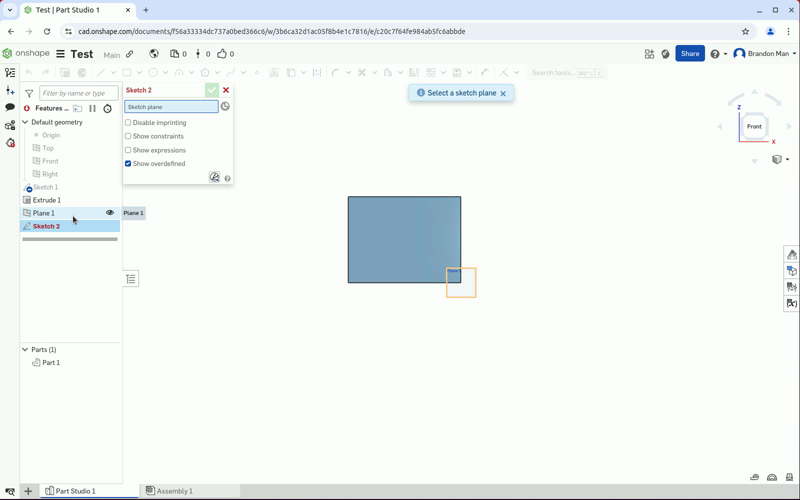
click(73, 215)
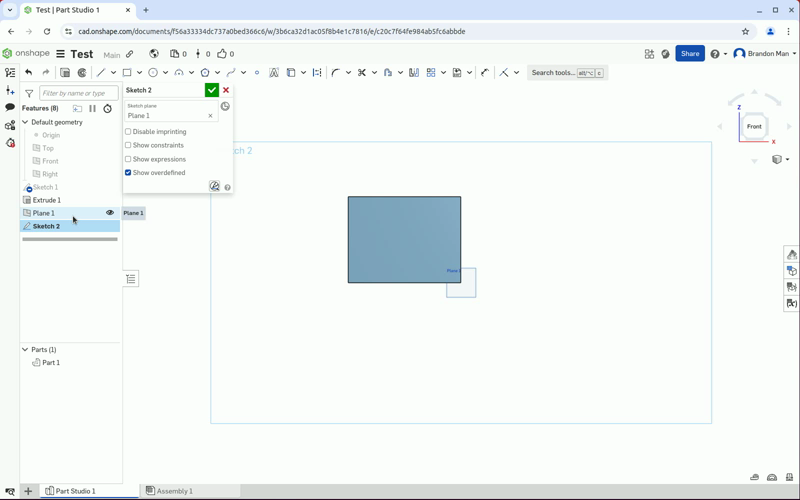
mouse_move(73, 352)
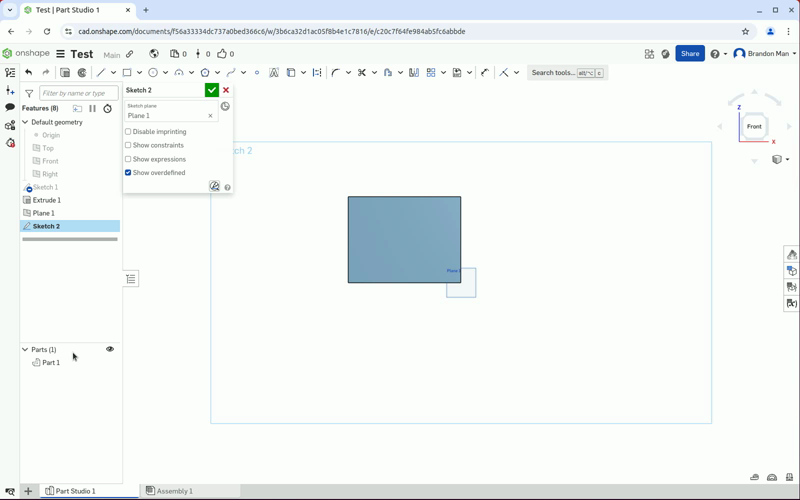
key(y)
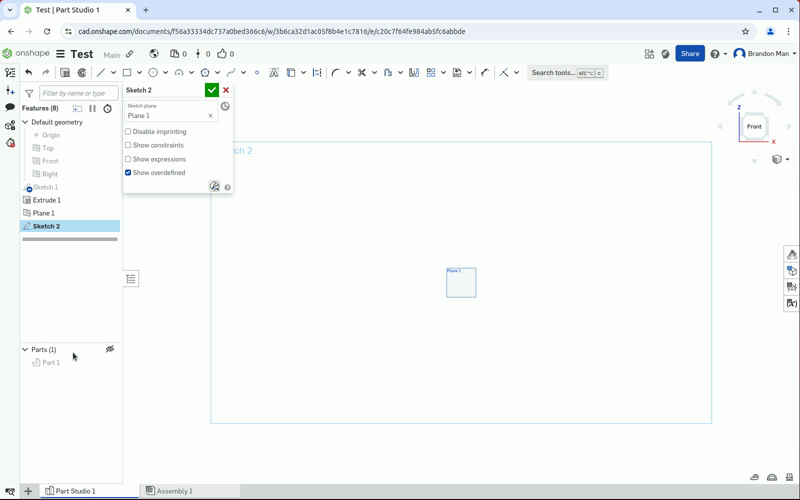
key(c)
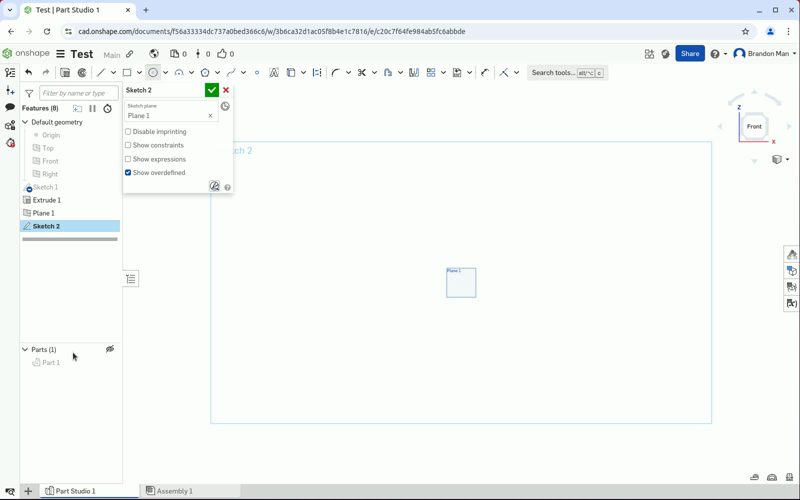
key_down(shift)
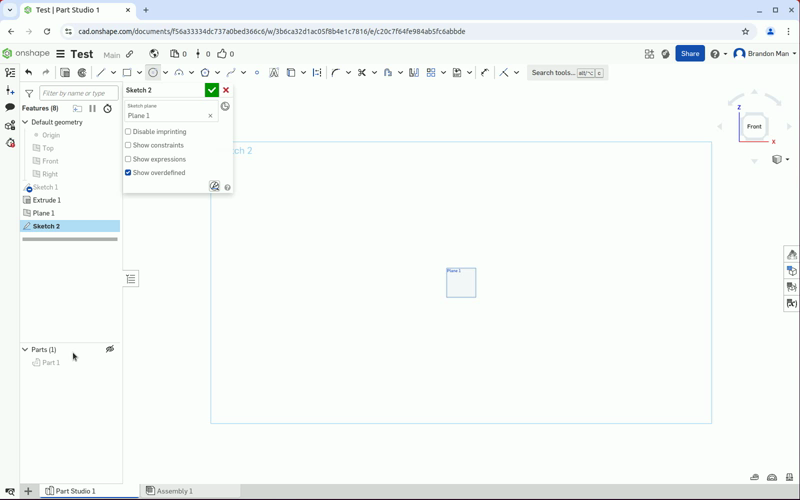
mouse_move(405, 239)
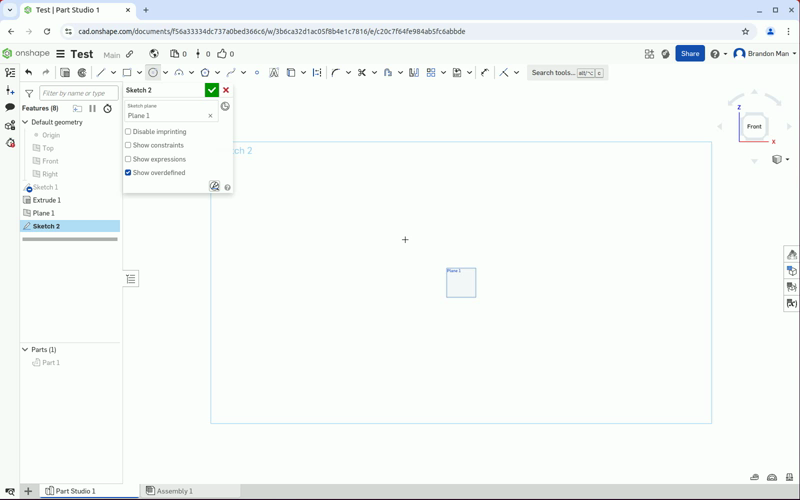
click(405, 239)
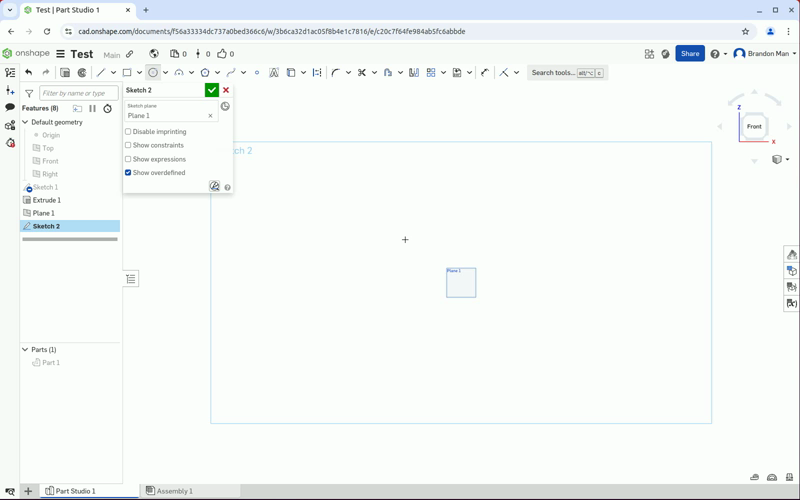
key_up(shift)
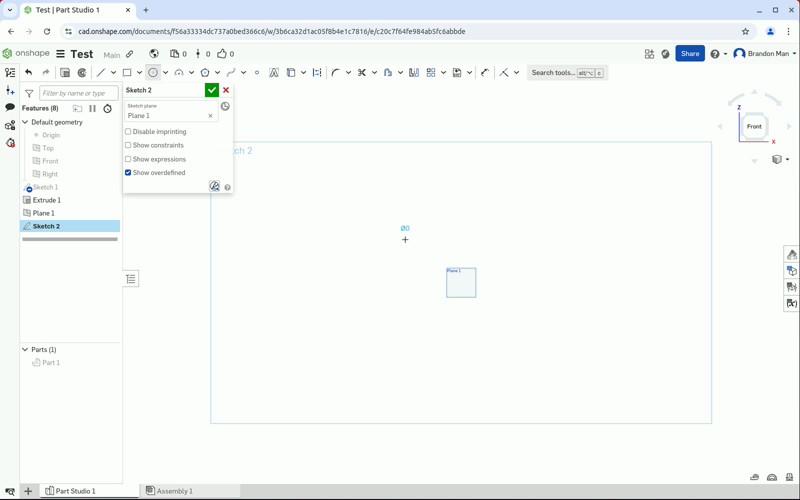
mouse_move(435, 239)
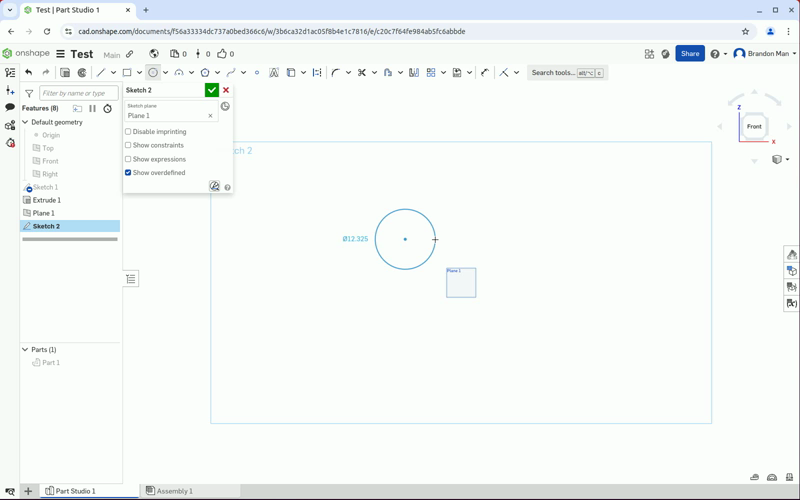
click(435, 239)
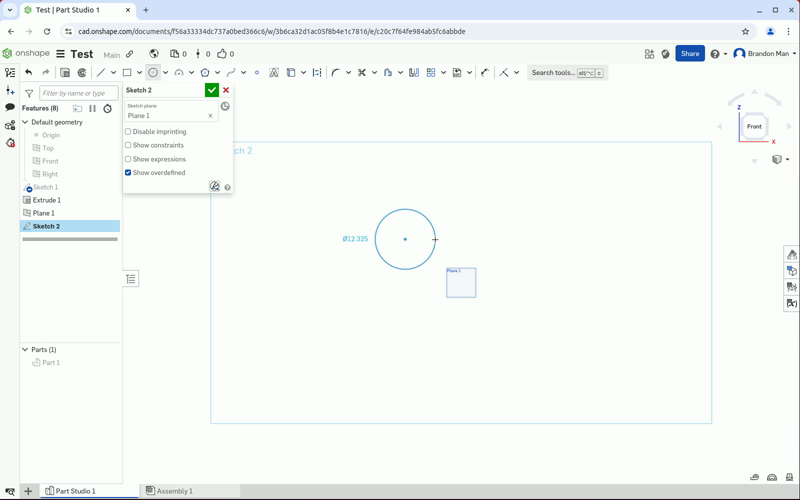
key(esc)
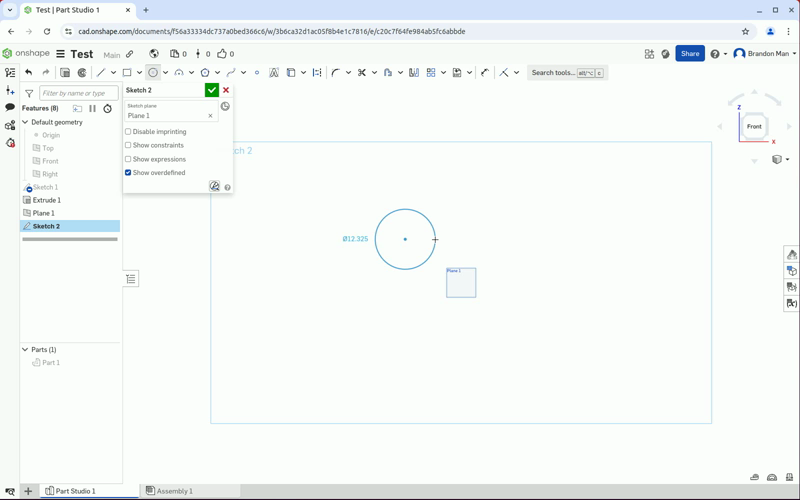
mouse_move(404, 213)
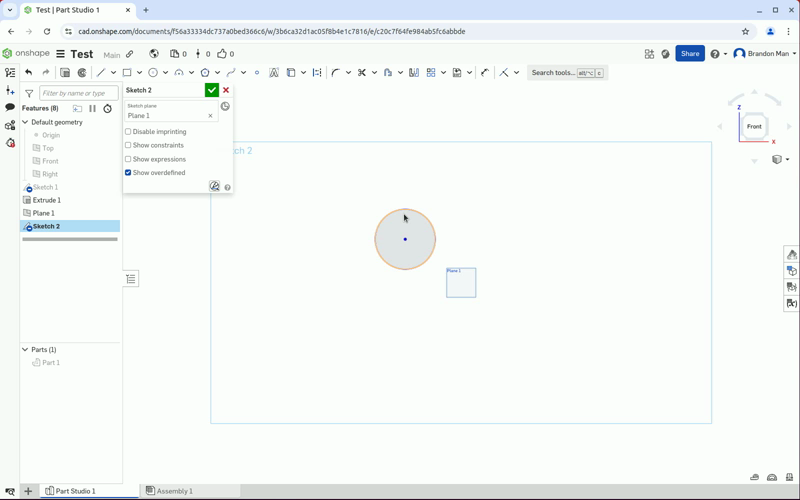
click(404, 213)
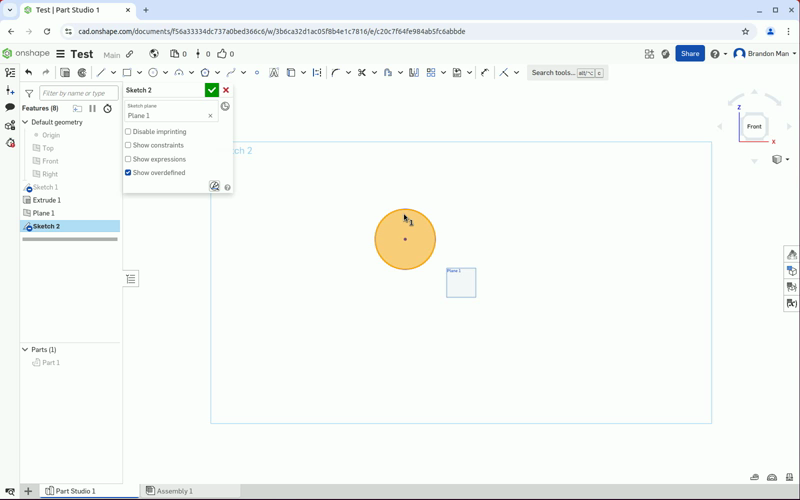
mouse_move(73, 352)
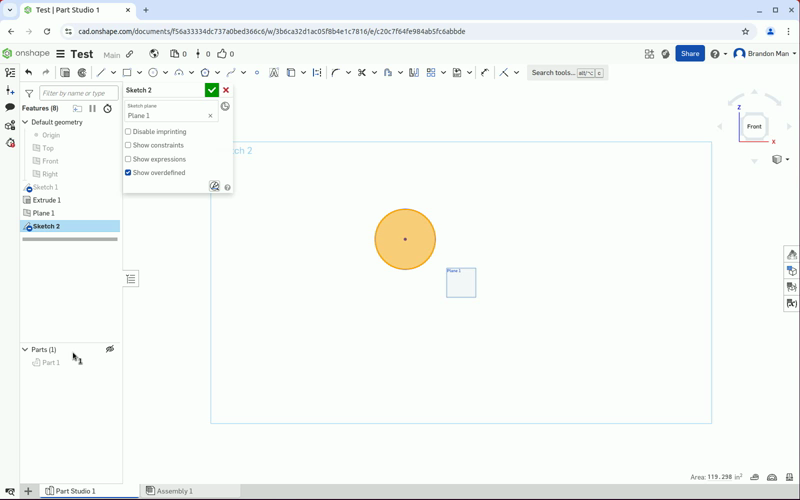
key(shift+y)
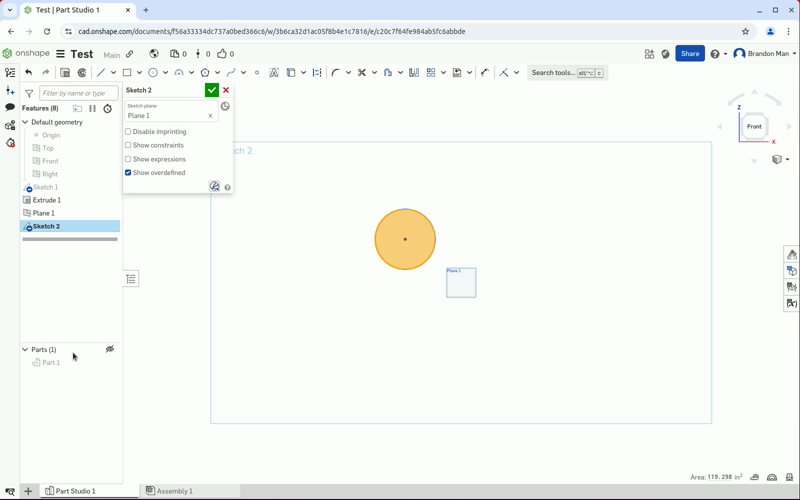
key(shift+e)
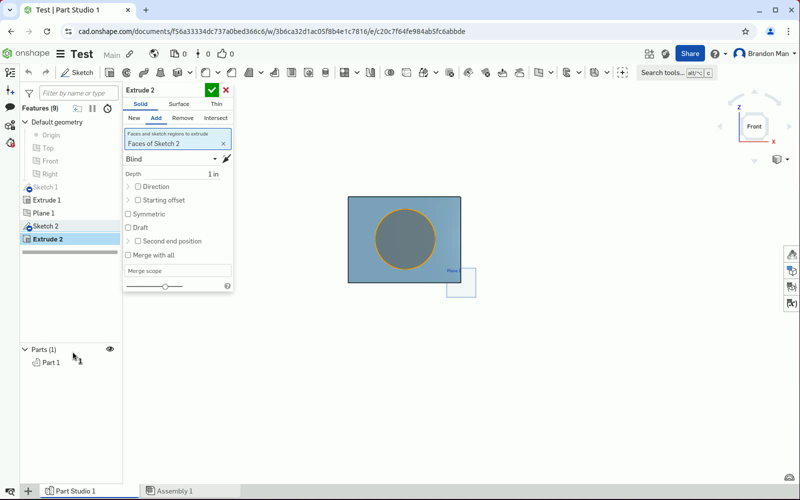
mouse_move(143, 106)
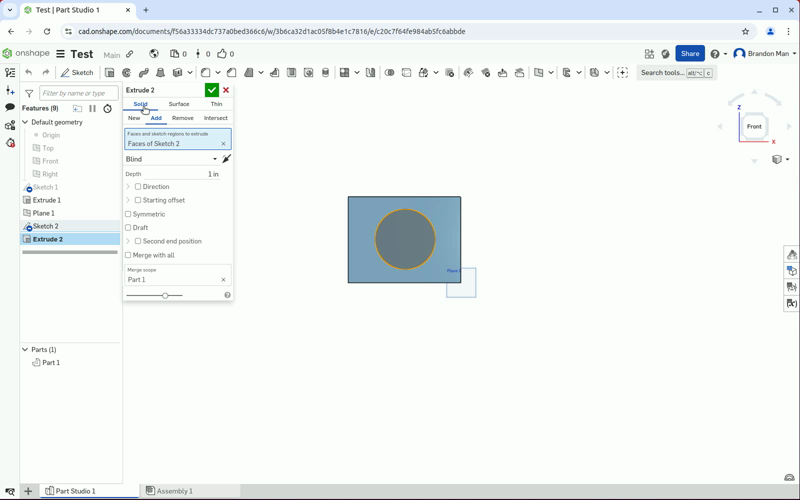
click(143, 106)
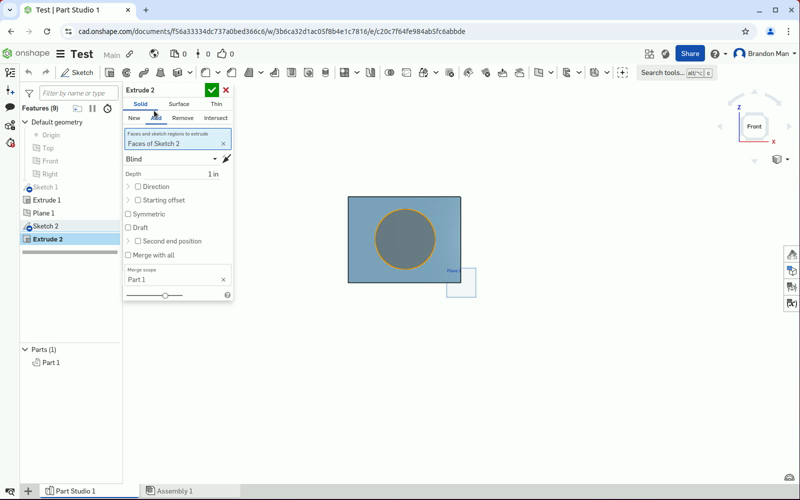
mouse_move(186, 120)
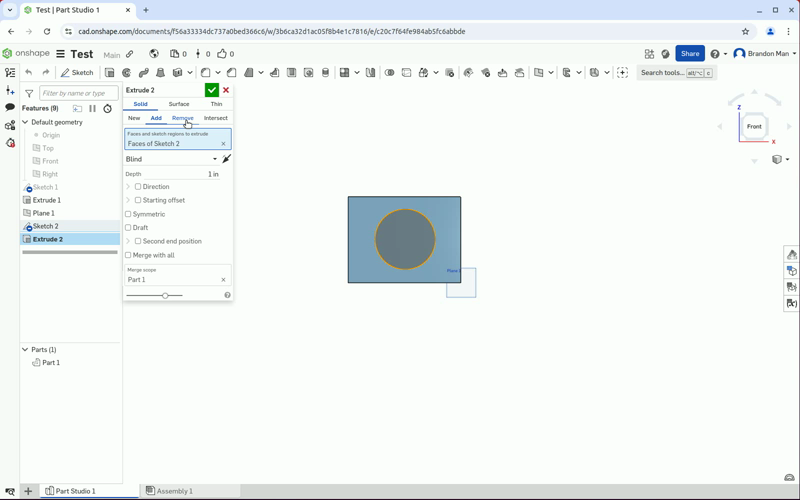
click(186, 120)
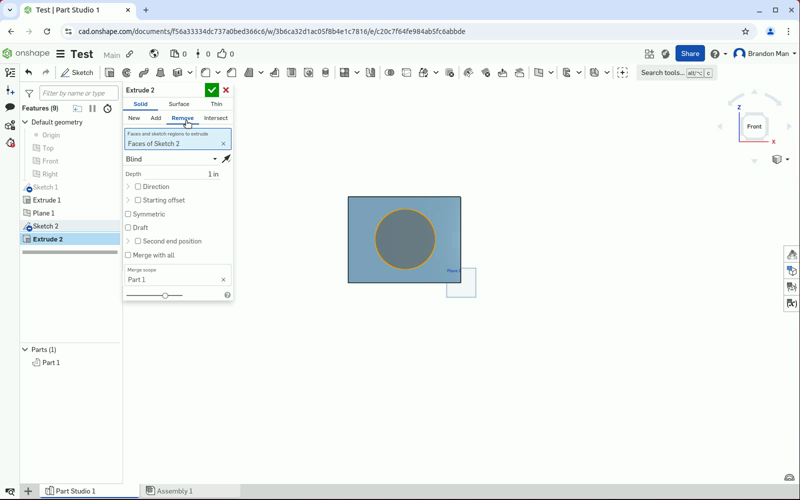
key(tab, 4)
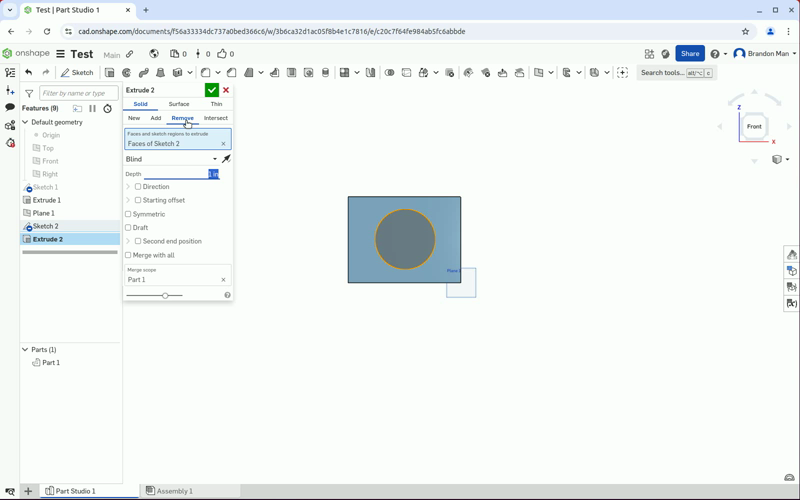
text(6.018)
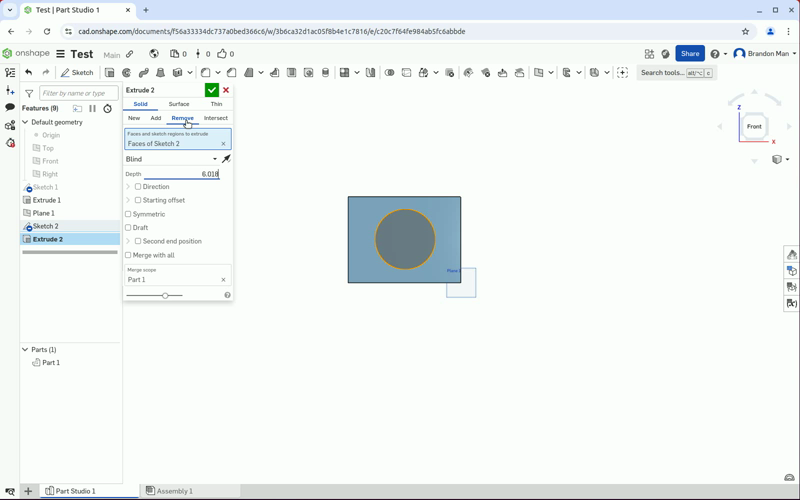
key(tab, 6)
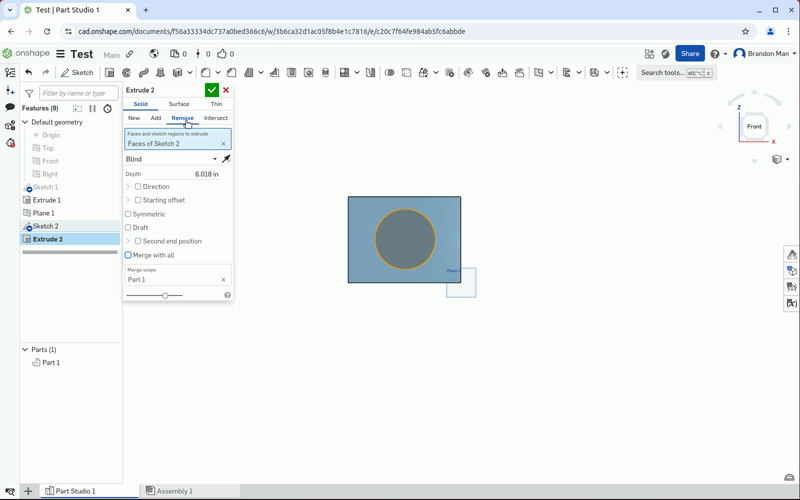
key(space)
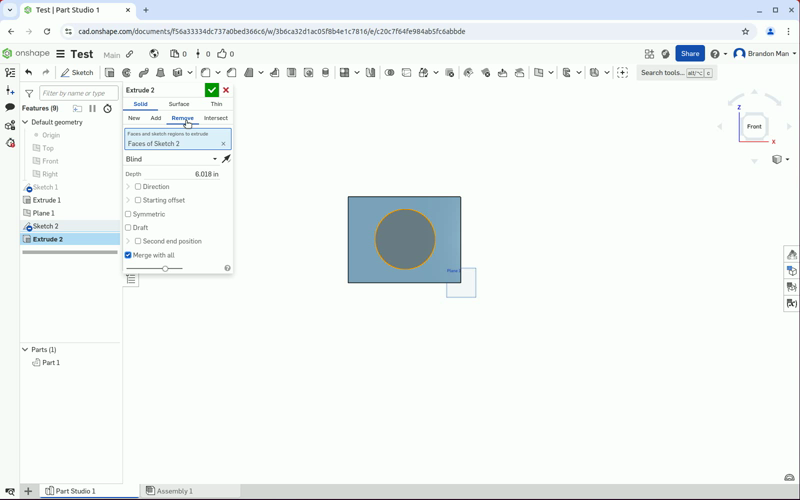
key(enter)
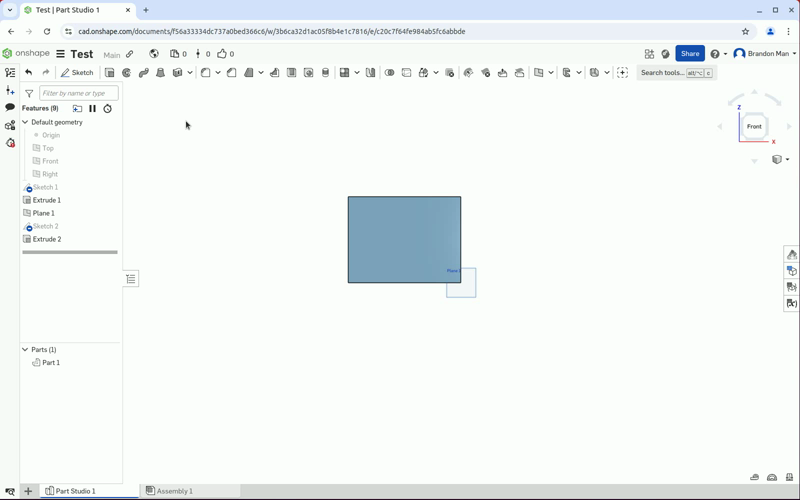
key(shift+h)
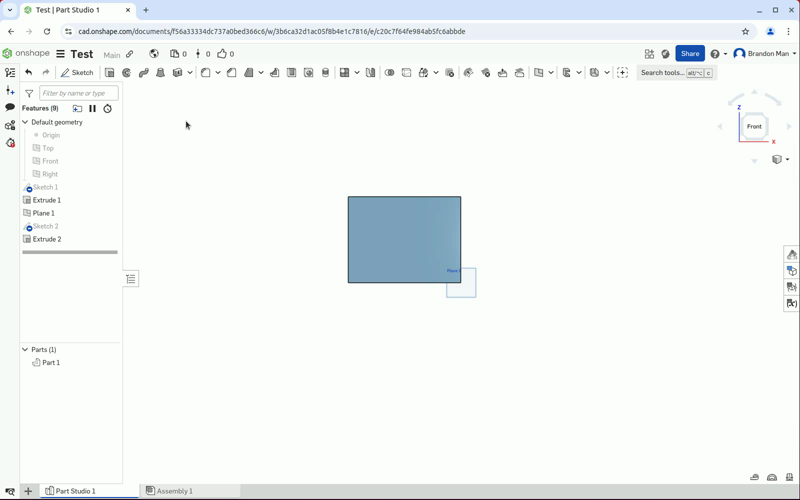
key(shift+h)
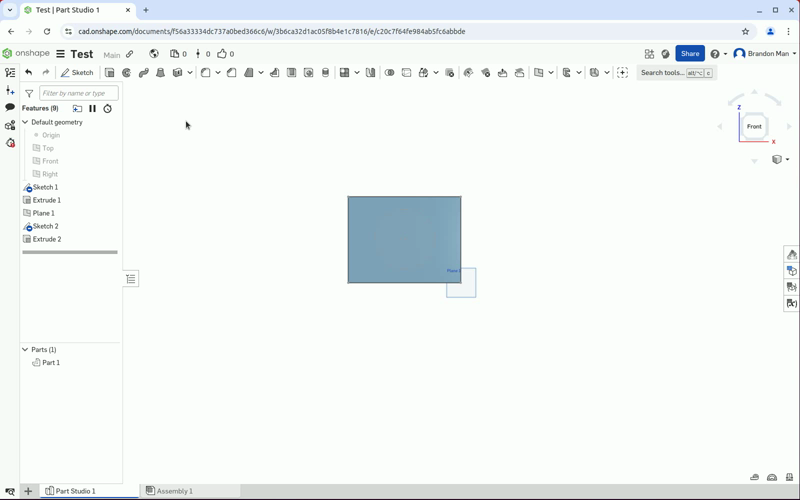
key(shift+7)
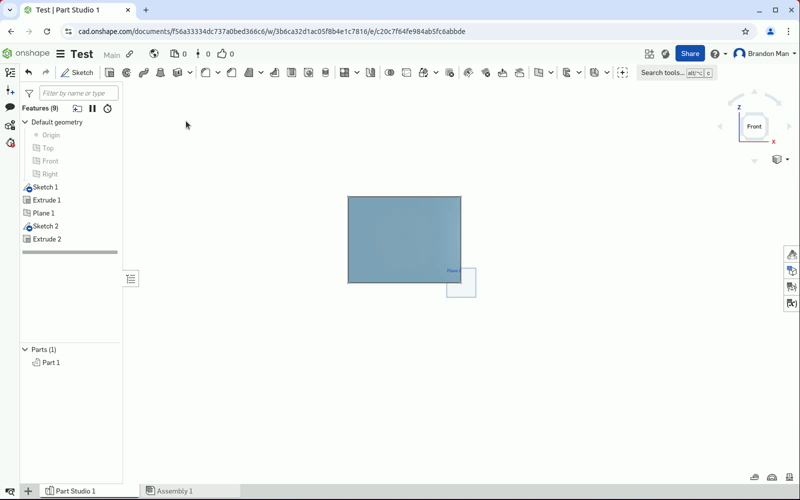
key(left, 2)
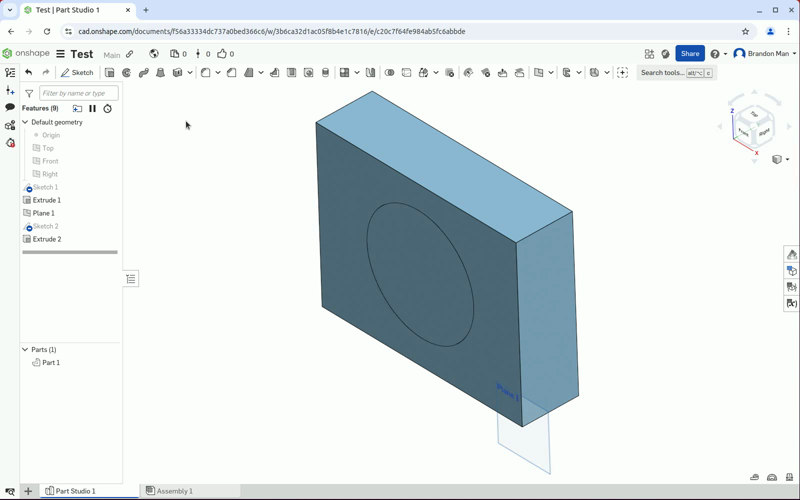
key(down, 2)
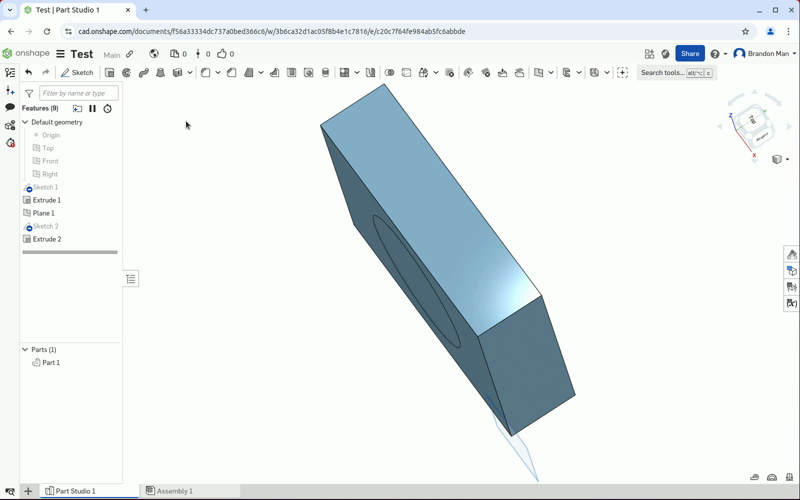
key(up, 2)
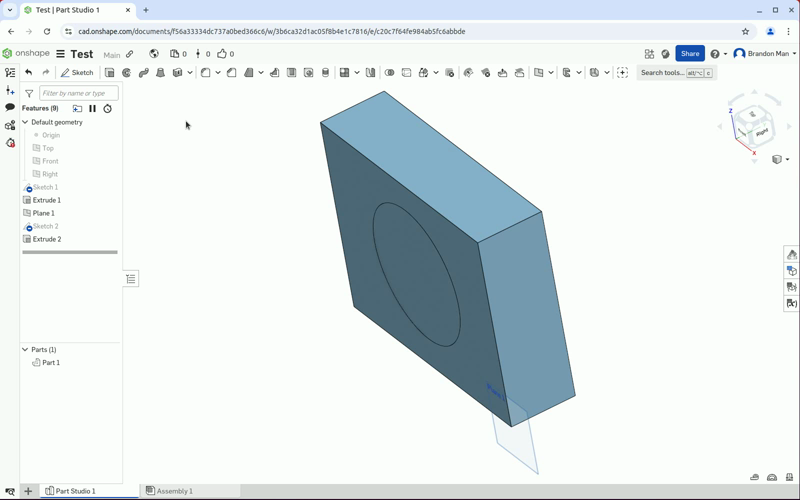
key(right, 2)
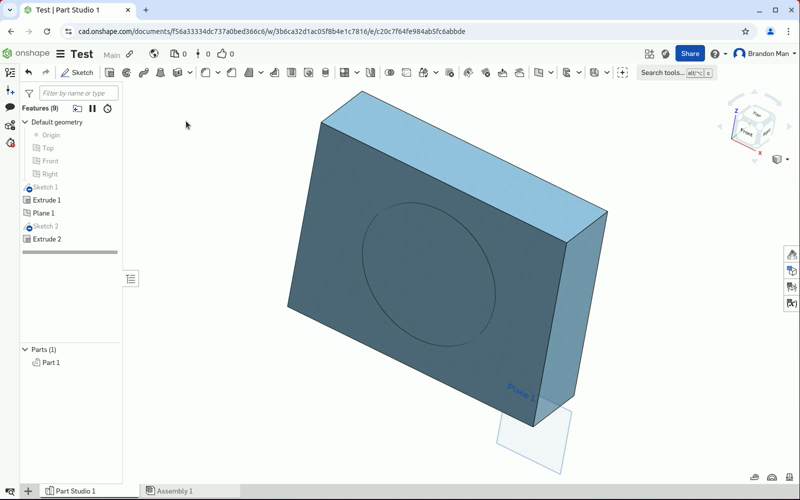
mouse_move(73, 189)
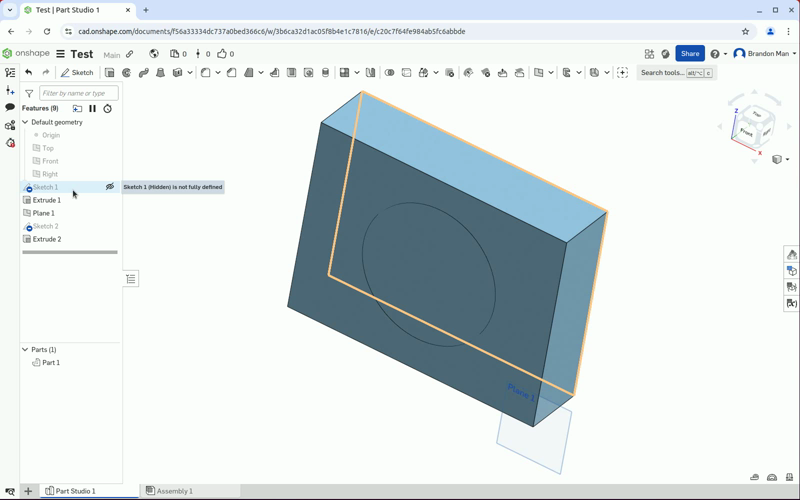
click(73, 189)